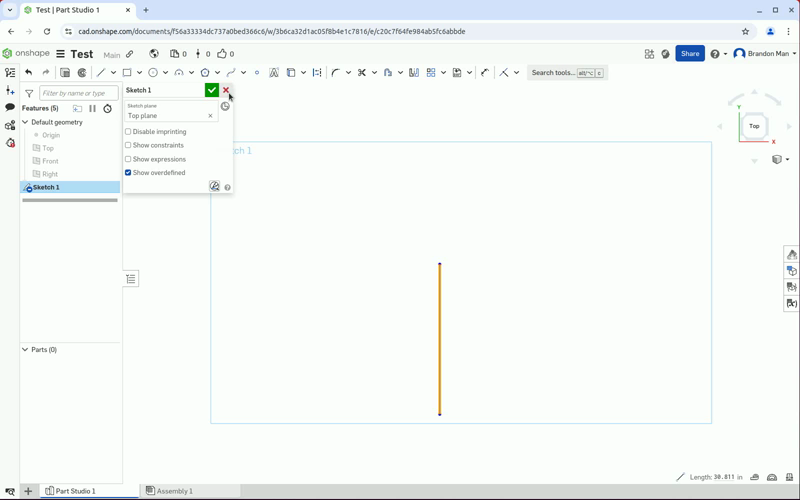
key(shift+h)
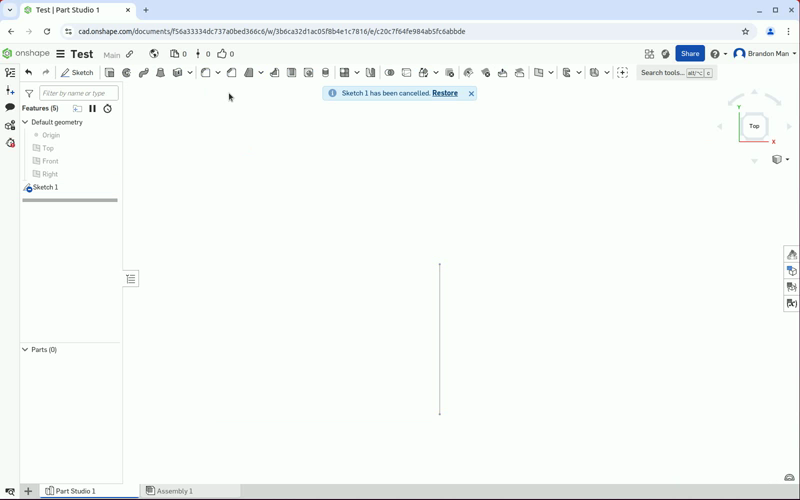
key(shift+s)
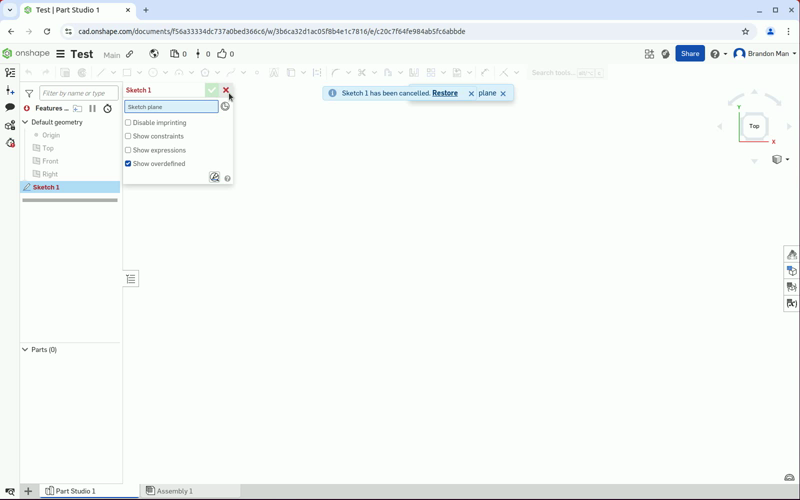
mouse_move(73, 150)
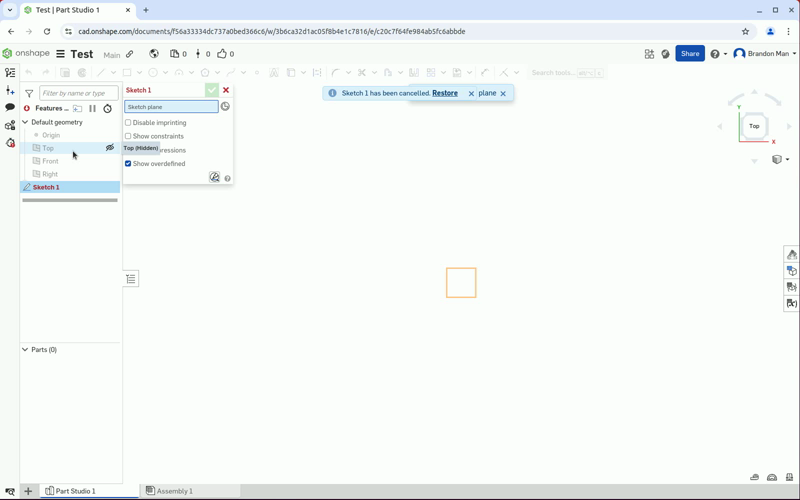
click(73, 150)
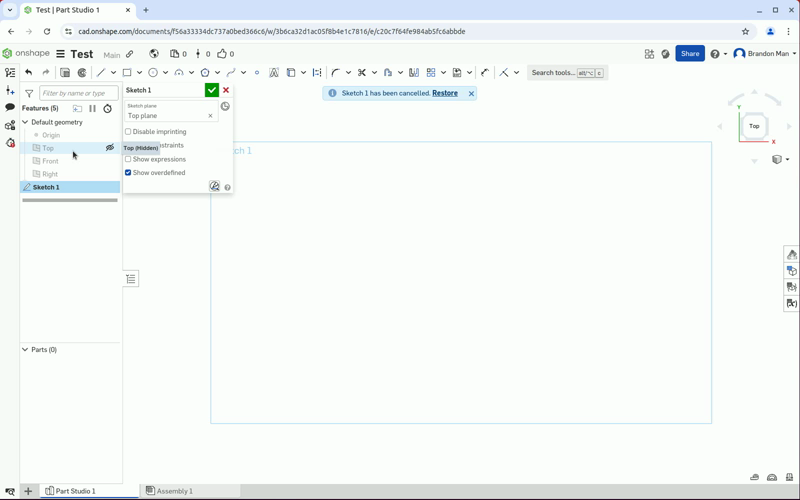
mouse_move(73, 352)
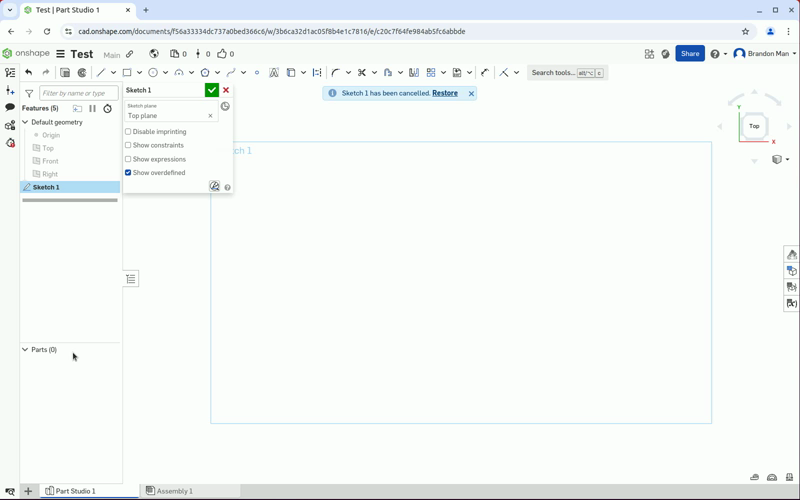
key(y)
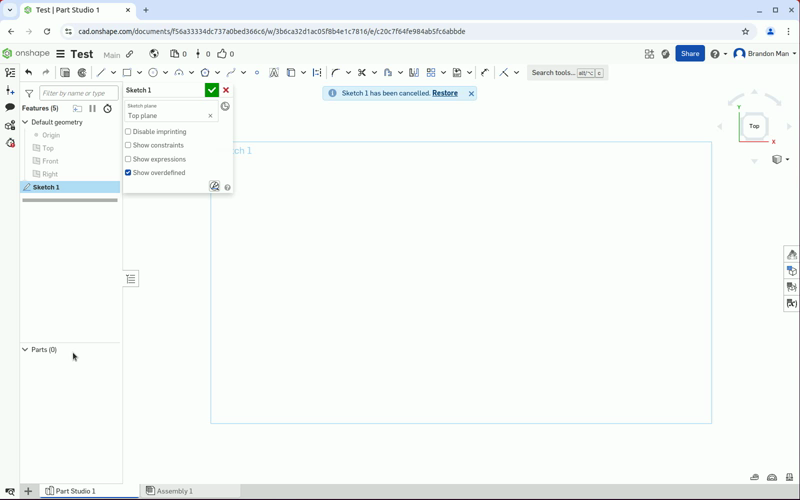
key(l)
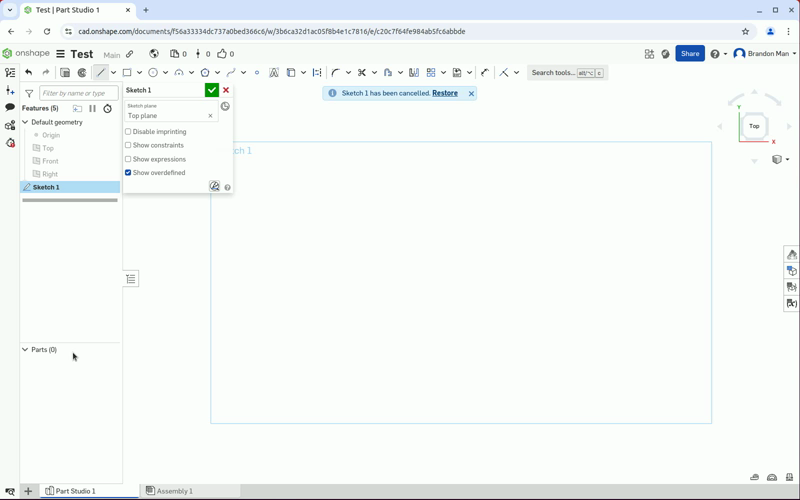
key_down(shift)
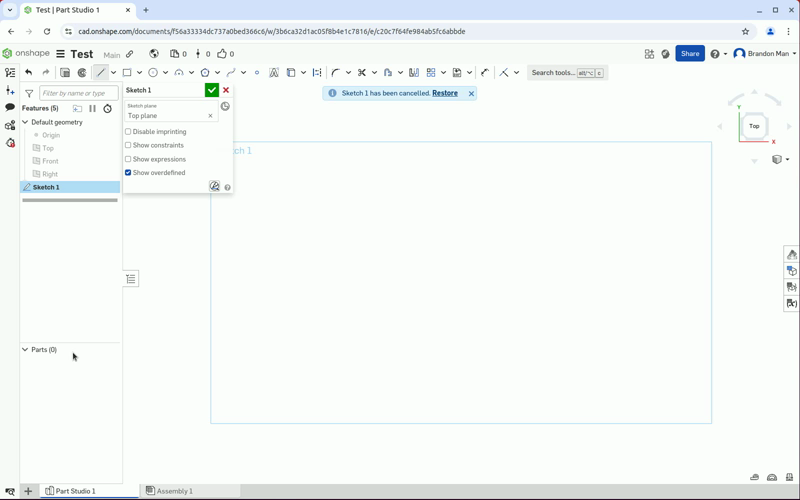
mouse_move(423, 343)
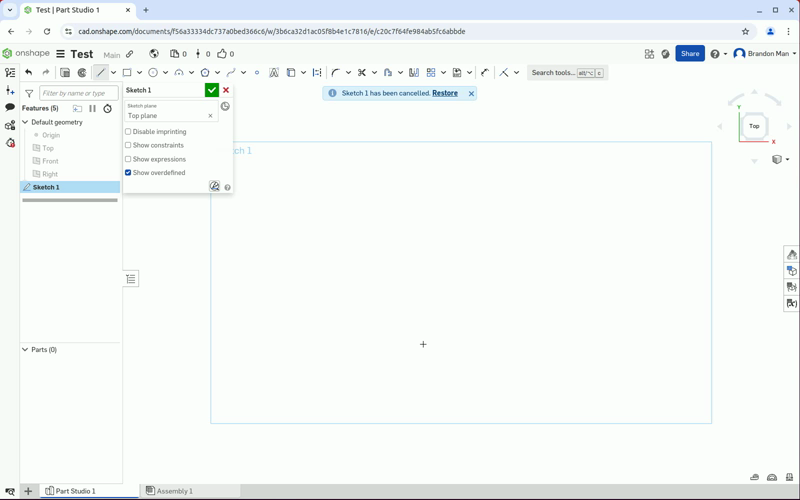
click(423, 343)
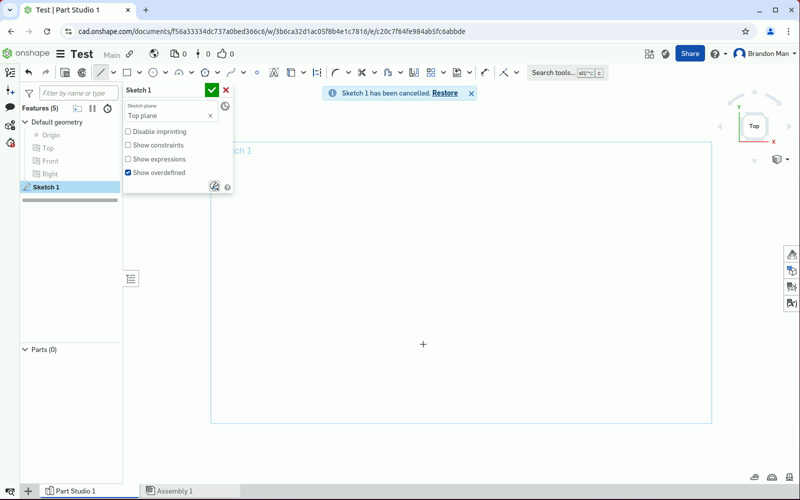
key_up(shift)
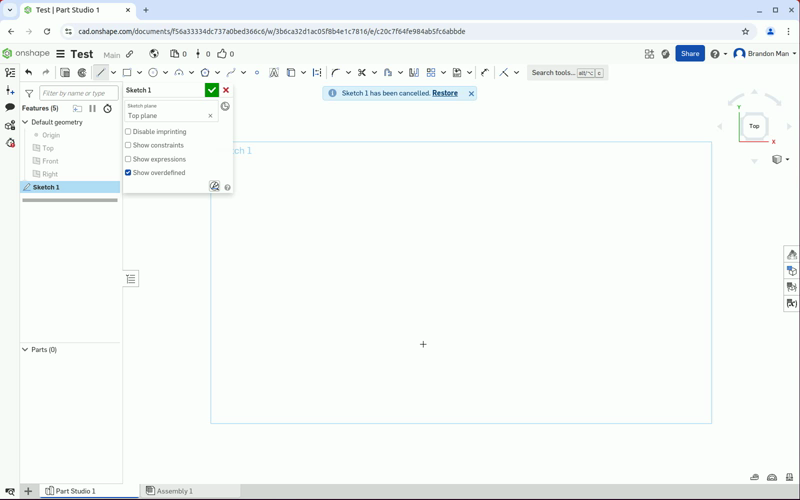
key_down(shift)
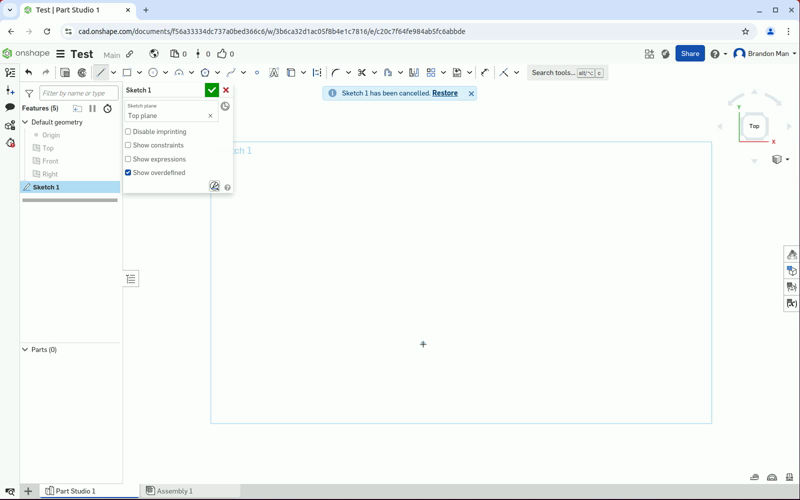
mouse_move(505, 343)
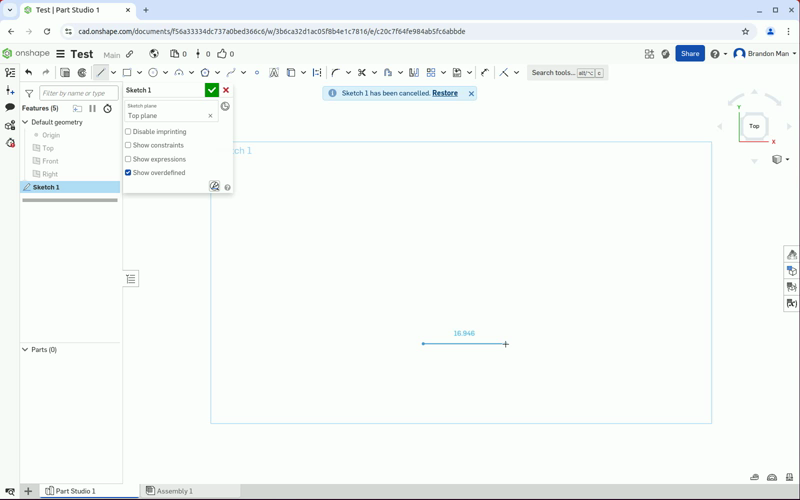
click(505, 343)
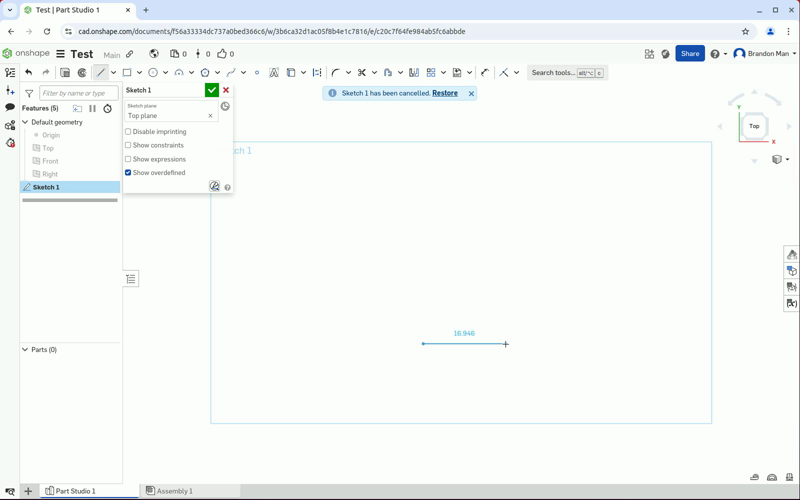
key_up(shift)
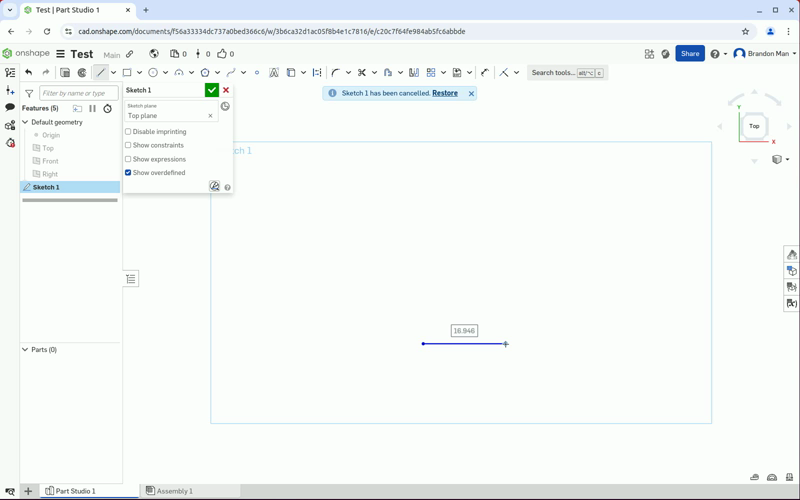
key_down(shift)
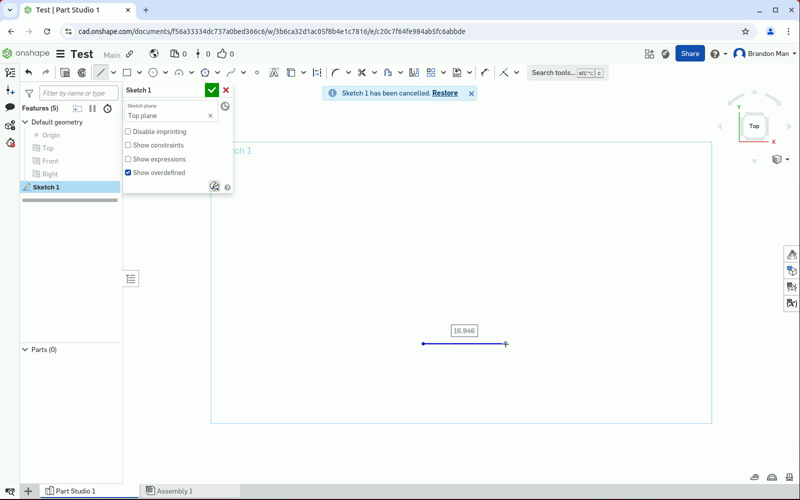
mouse_move(505, 261)
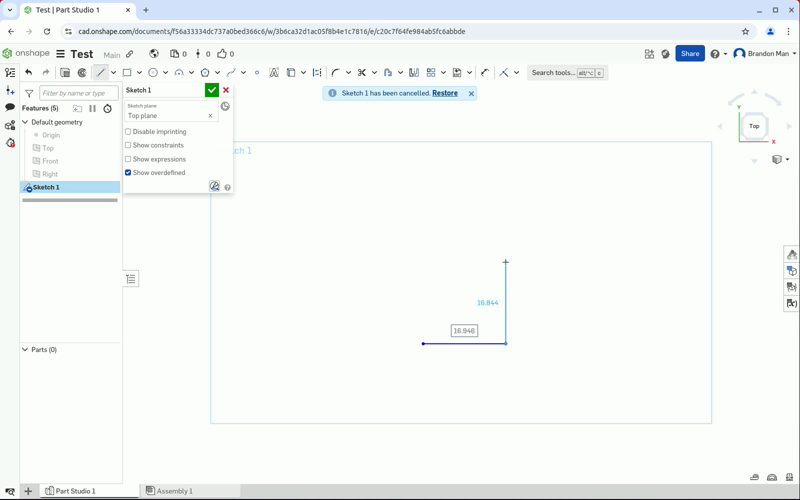
click(505, 261)
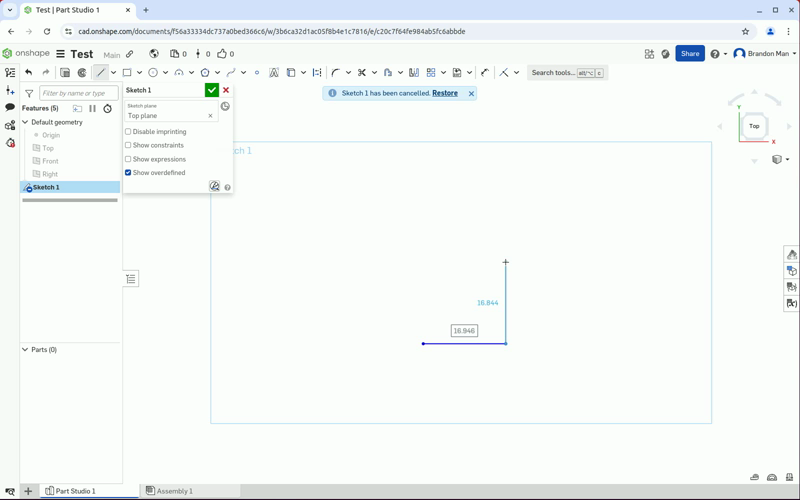
key_up(shift)
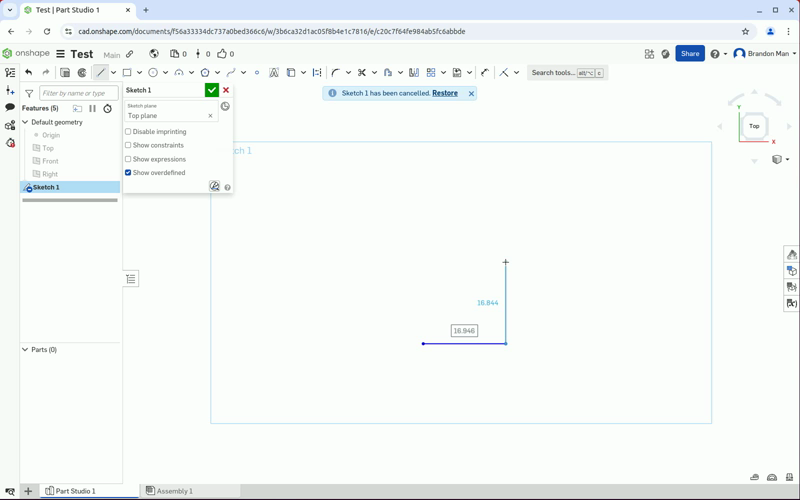
key_down(shift)
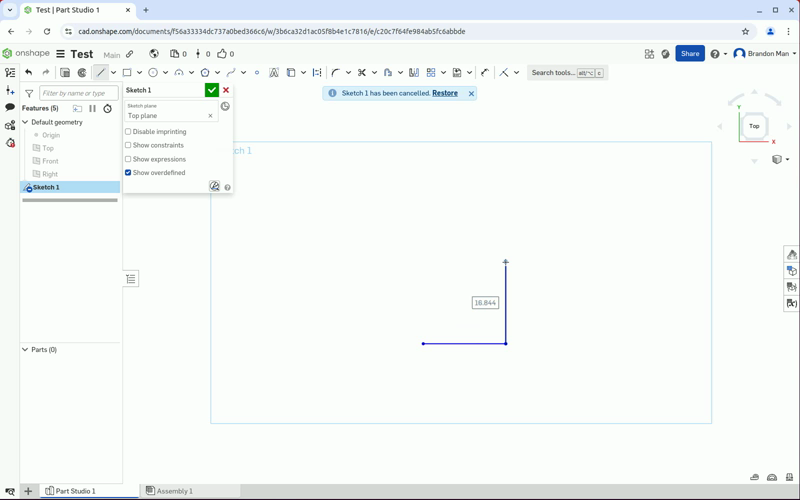
mouse_move(423, 261)
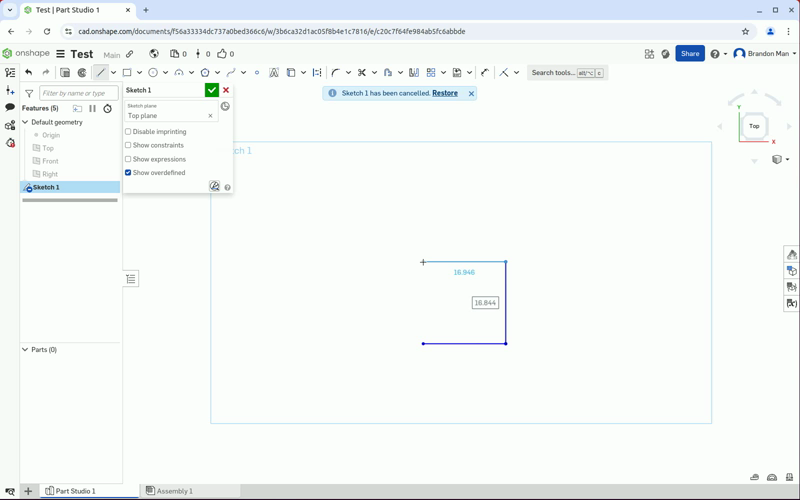
click(423, 261)
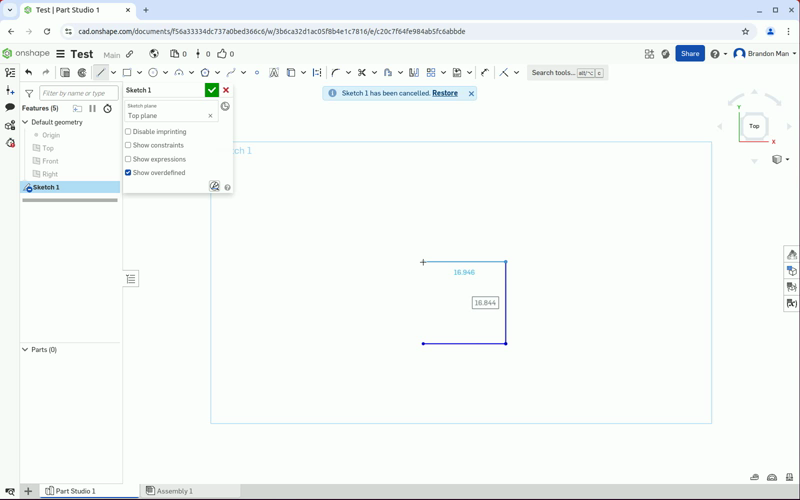
key_up(shift)
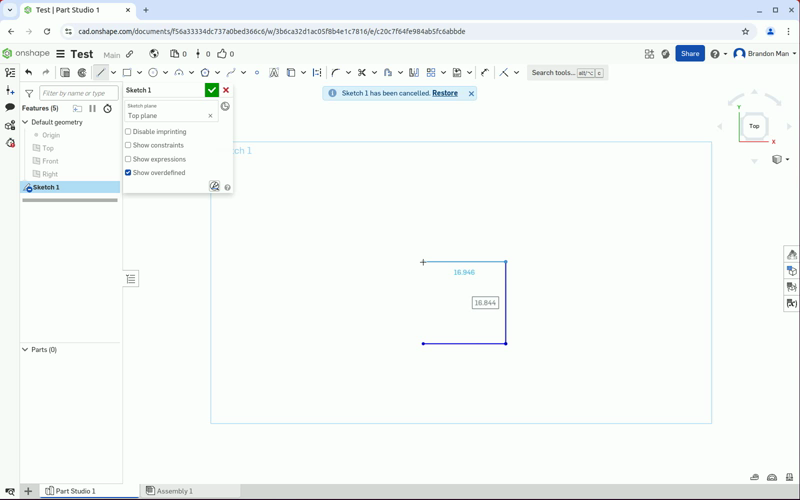
key_down(shift)
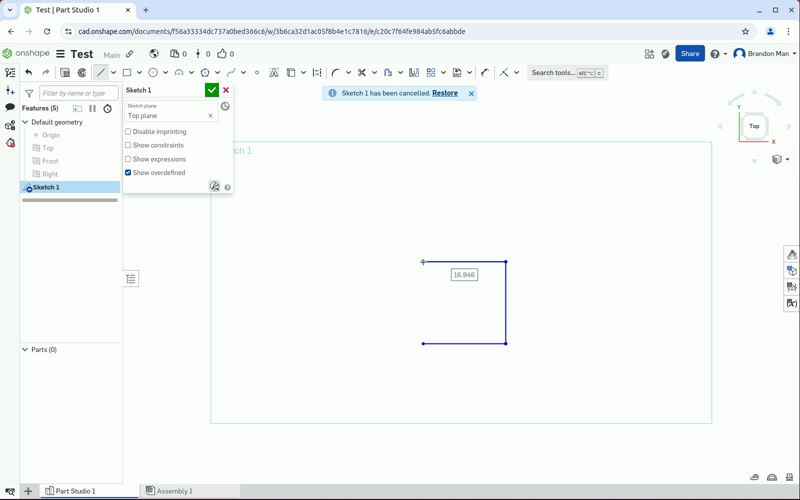
mouse_move(423, 343)
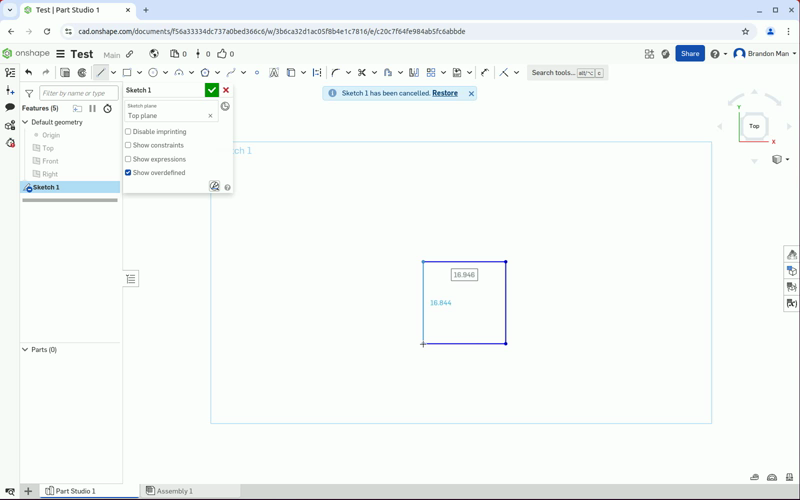
key_up(shift)
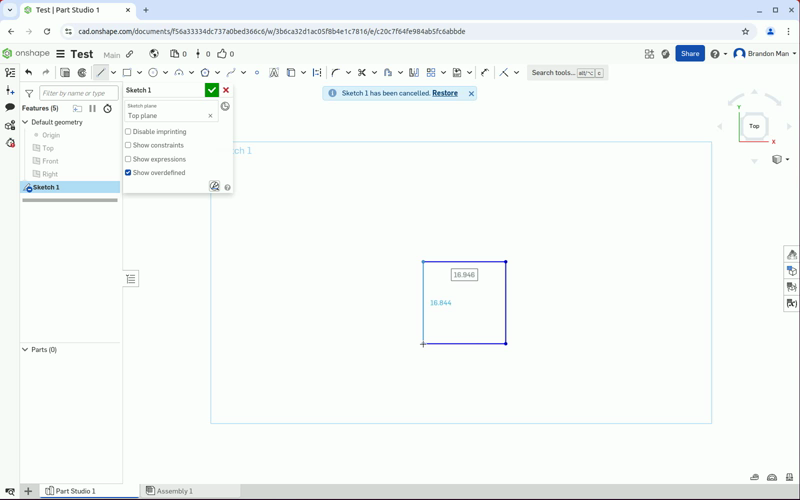
click(423, 343)
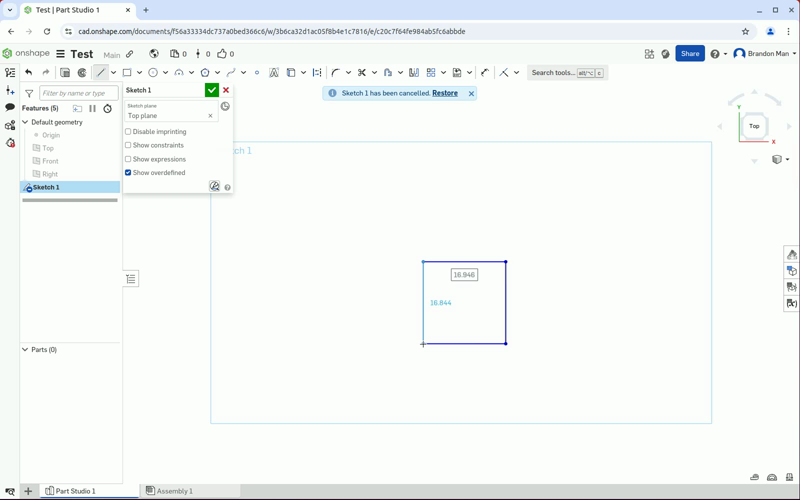
key(esc)
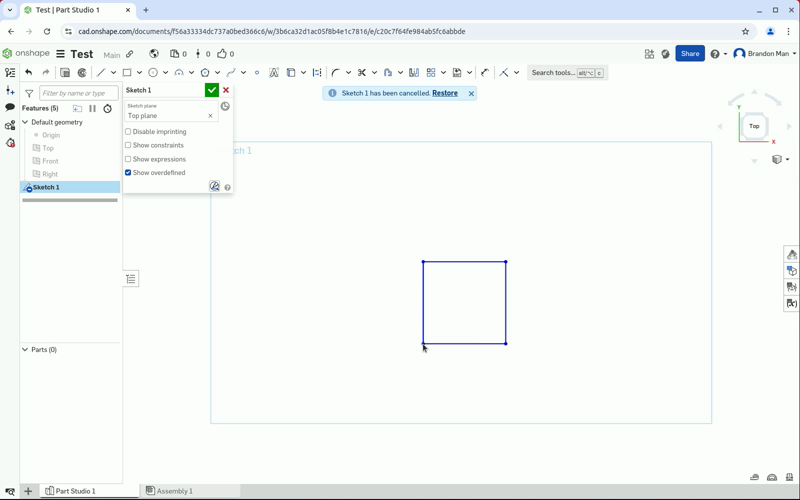
mouse_move(470, 321)
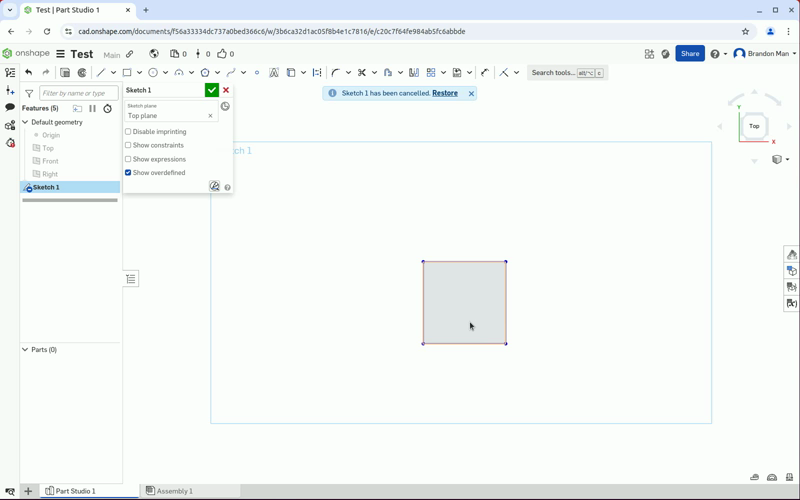
click(470, 321)
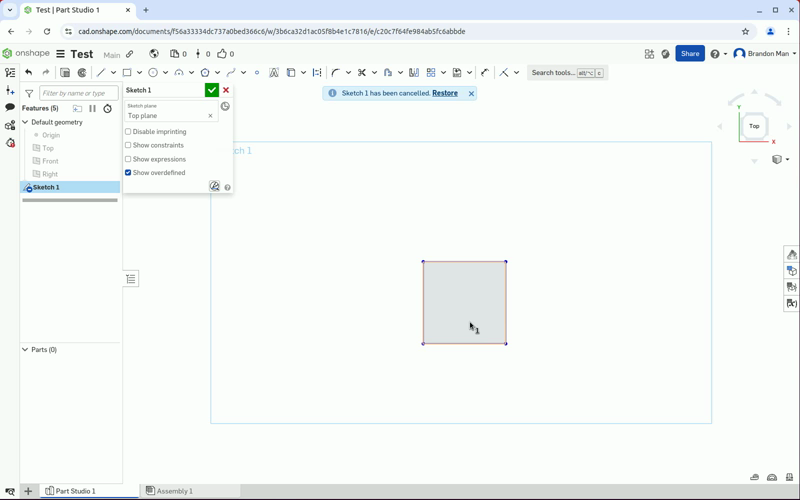
mouse_move(73, 352)
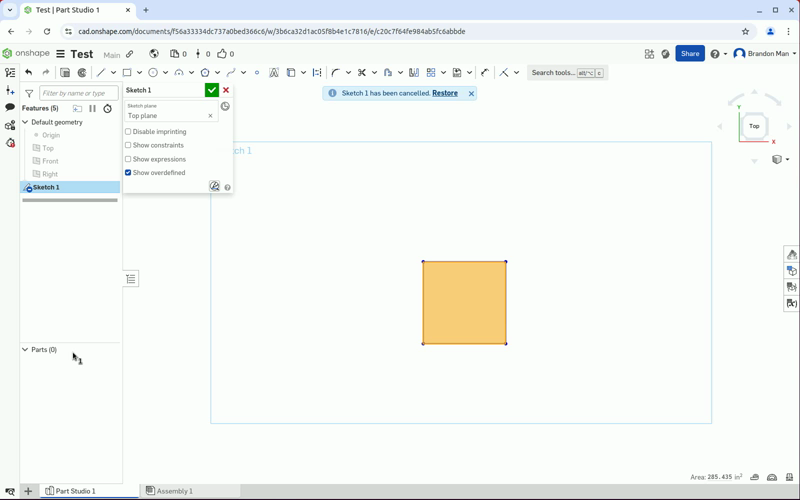
key(shift+y)
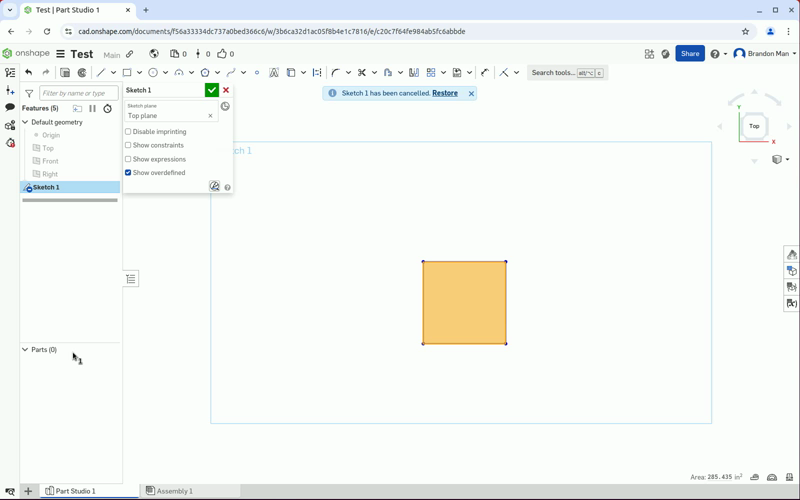
key(shift+e)
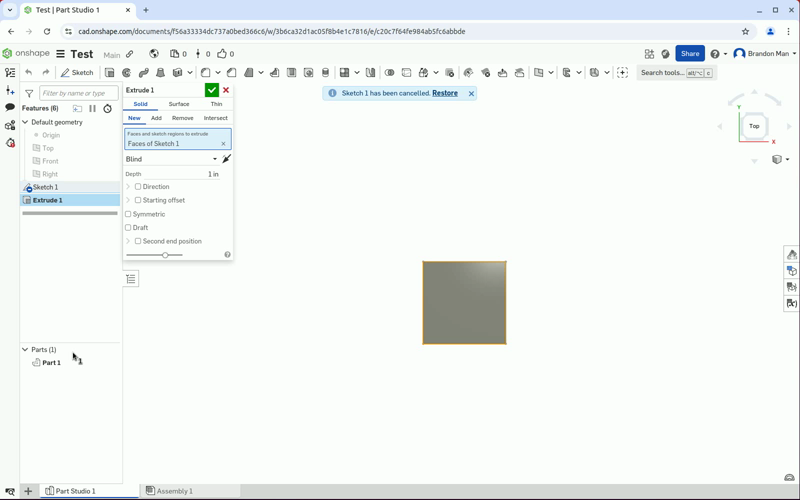
mouse_move(143, 106)
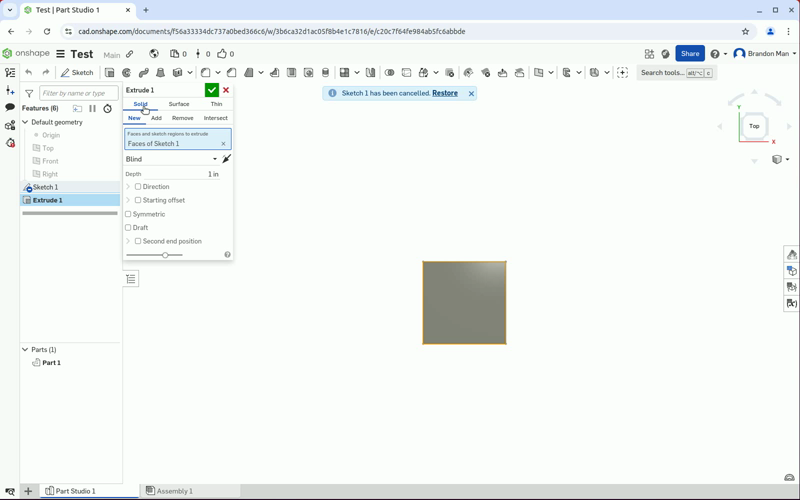
click(143, 106)
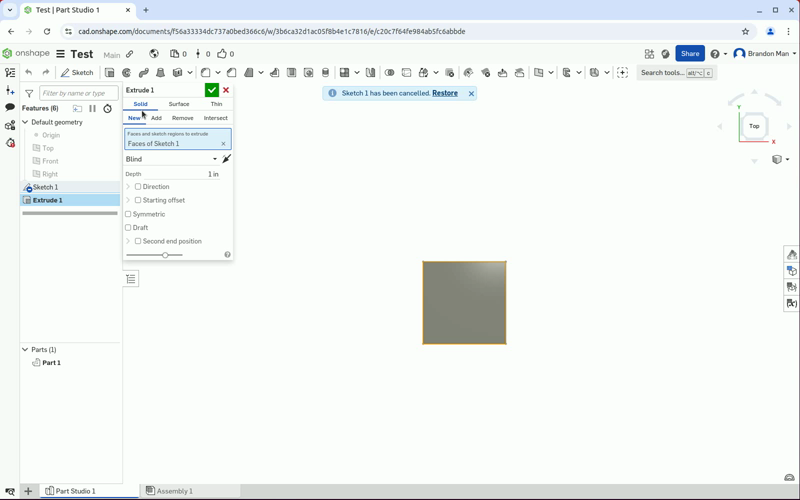
mouse_move(137, 120)
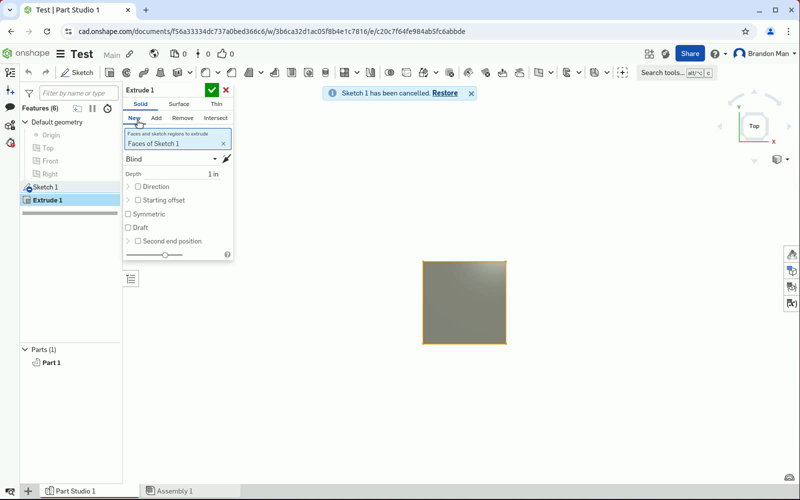
click(137, 120)
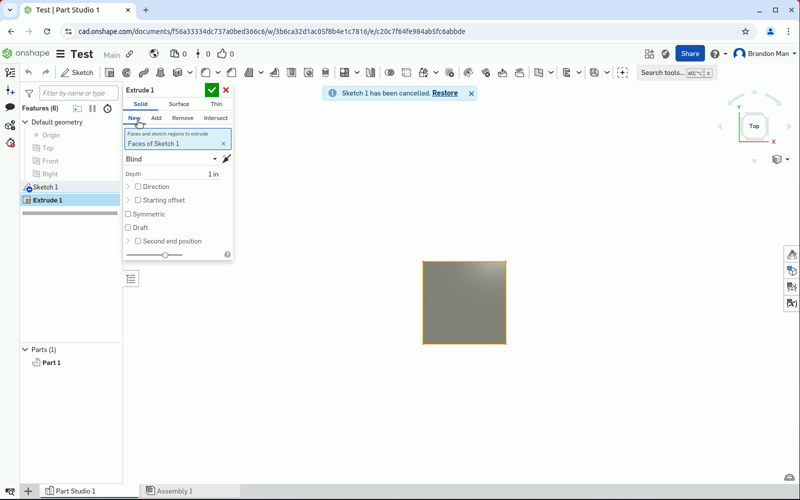
key(tab, 4)
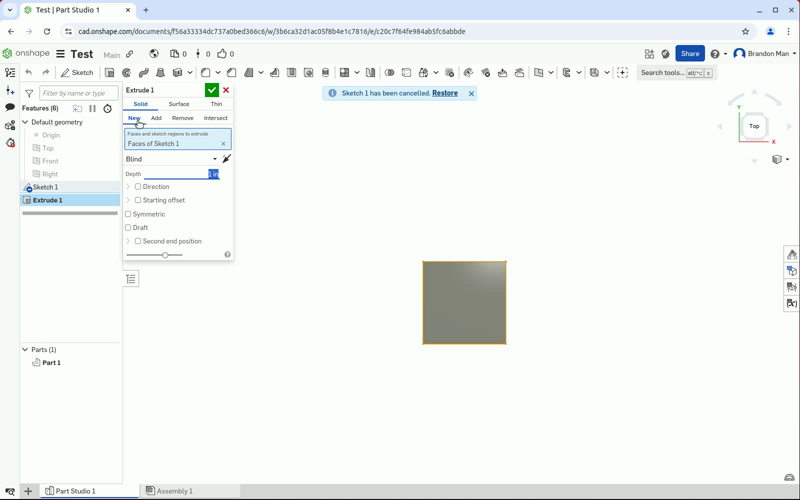
text(2.166)
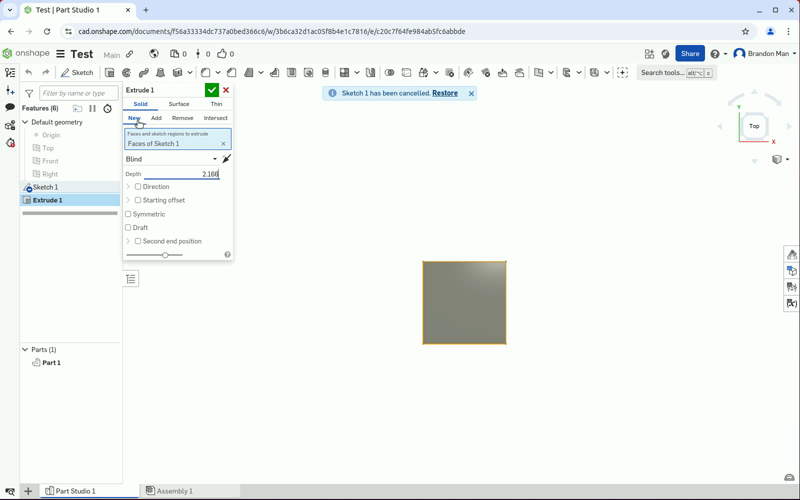
key(enter)
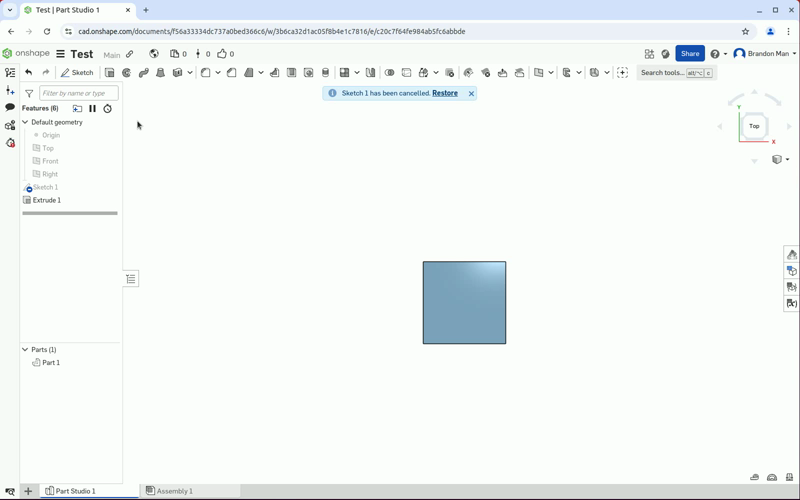
key(shift+h)
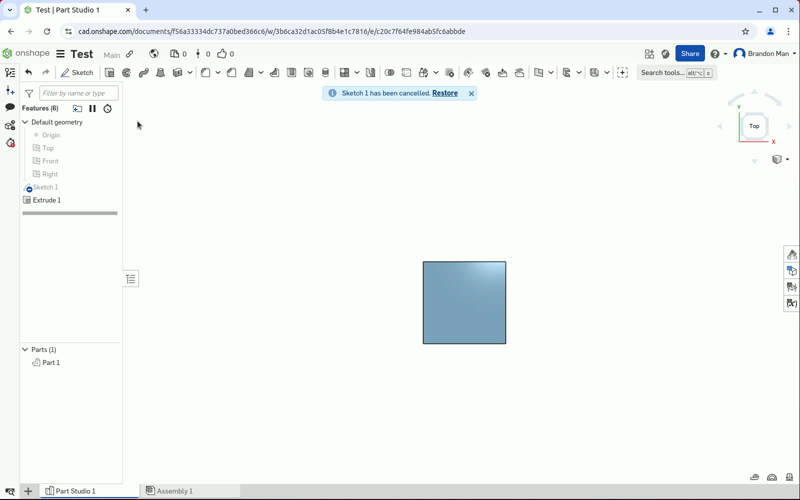
key(shift+h)
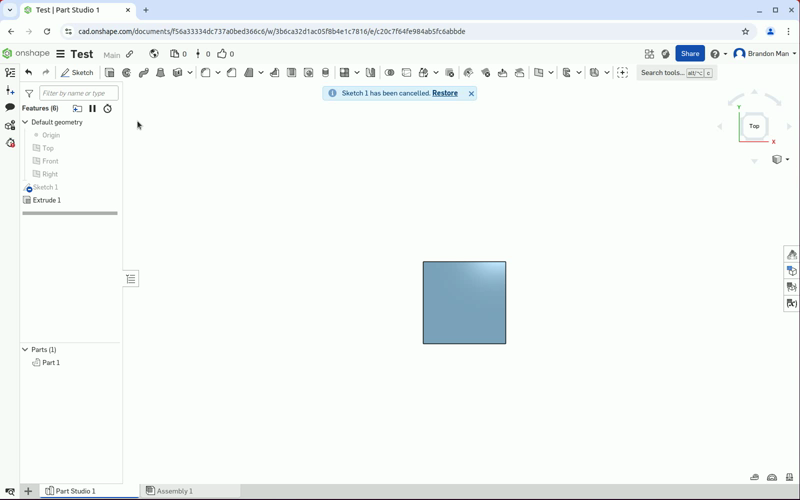
mouse_move(73, 189)
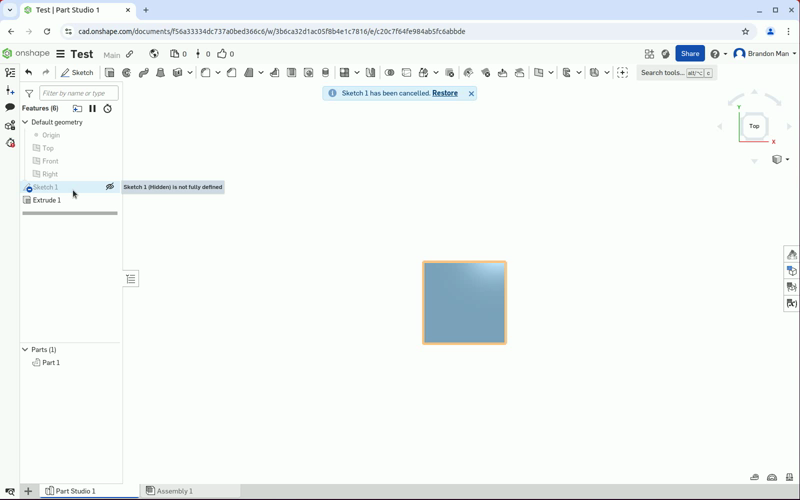
click(73, 189)
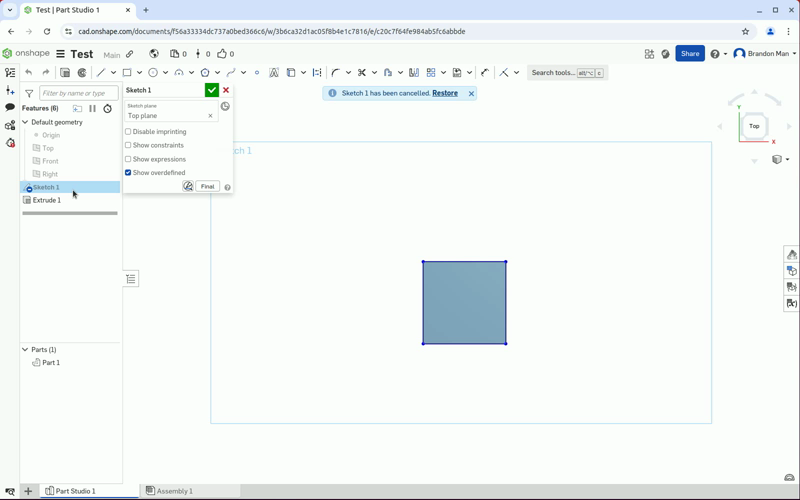
mouse_move(229, 92)
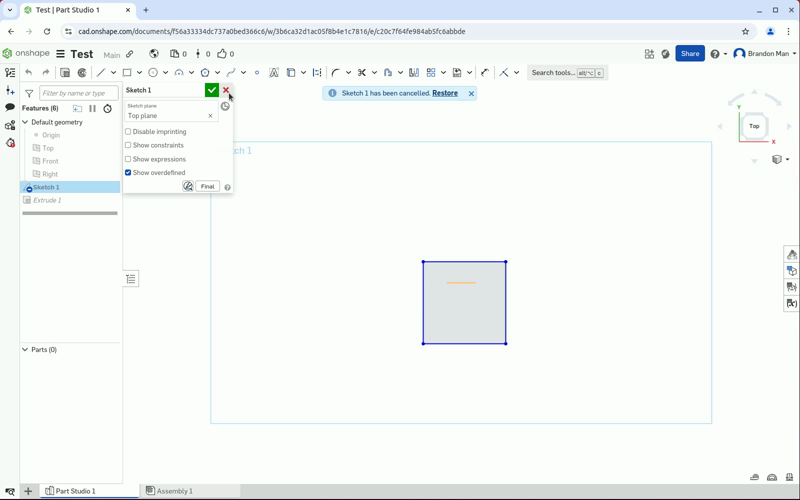
click(229, 92)
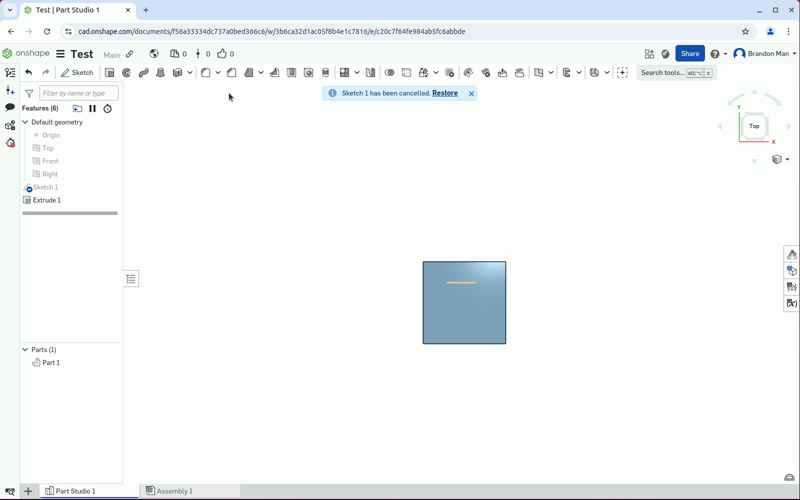
mouse_move(73, 352)
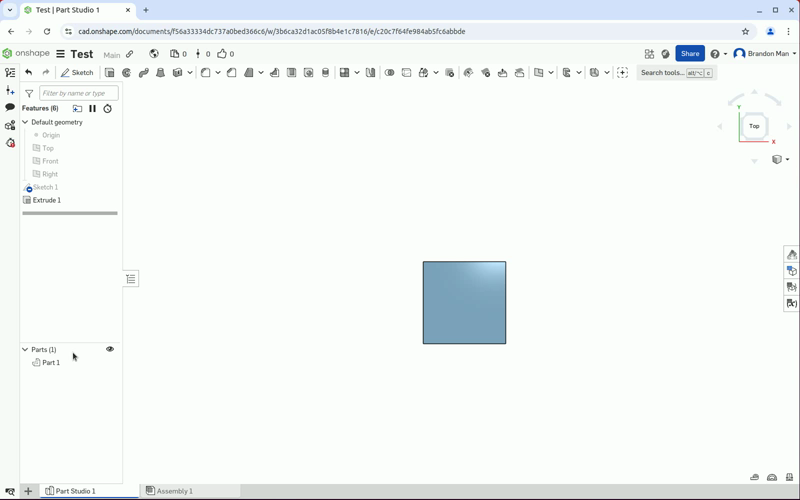
key(y)
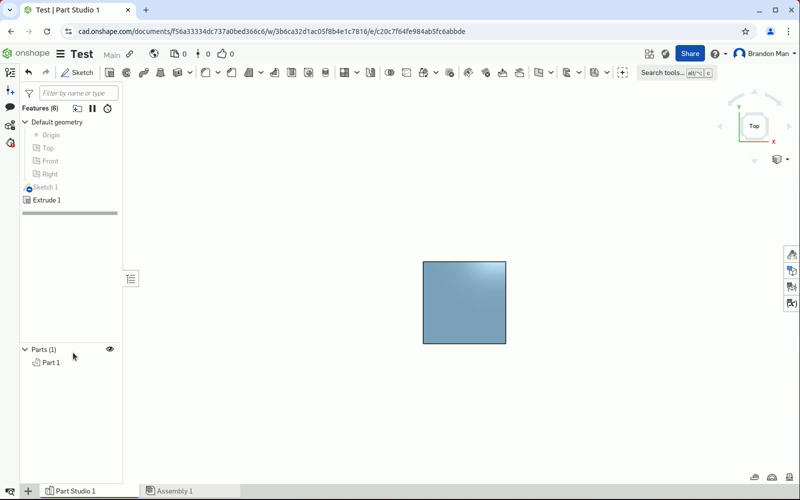
key(shift+p)
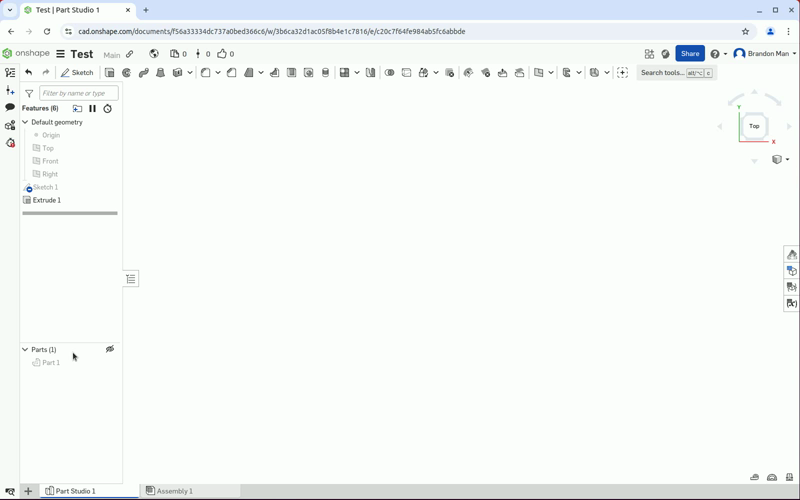
key(space)
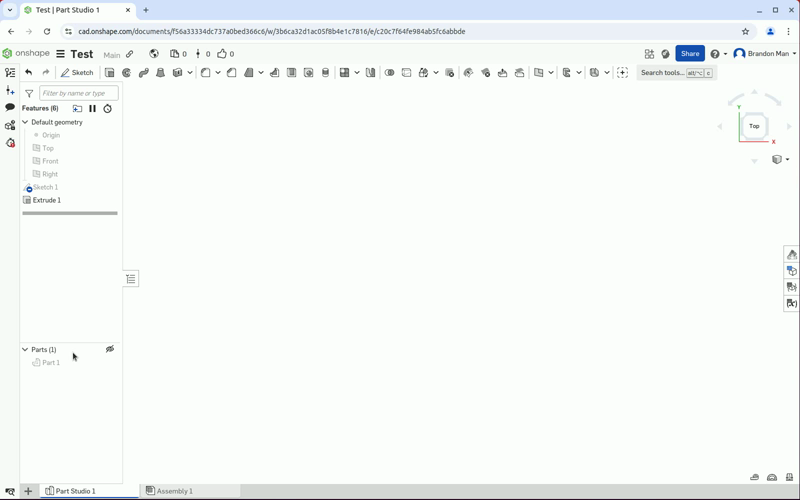
key_down(shift)
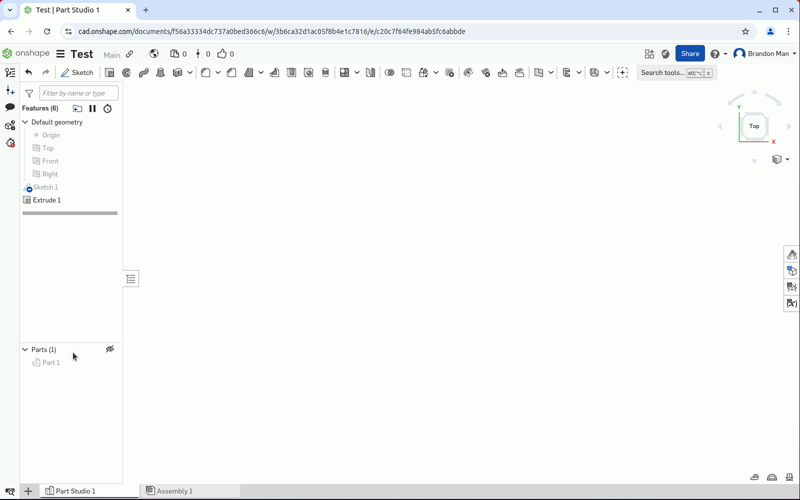
key(up)
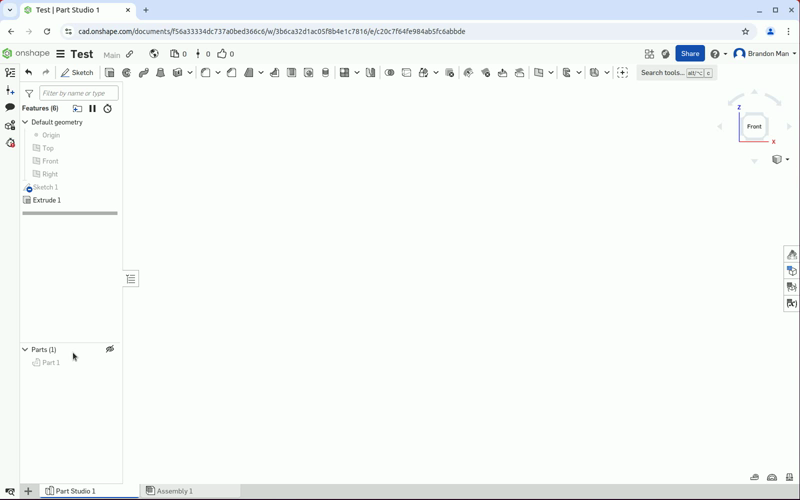
key_up(shift)
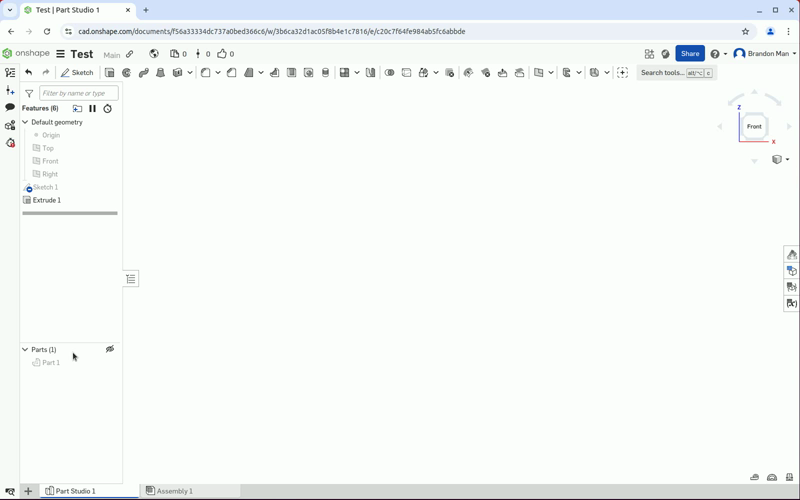
key(space)
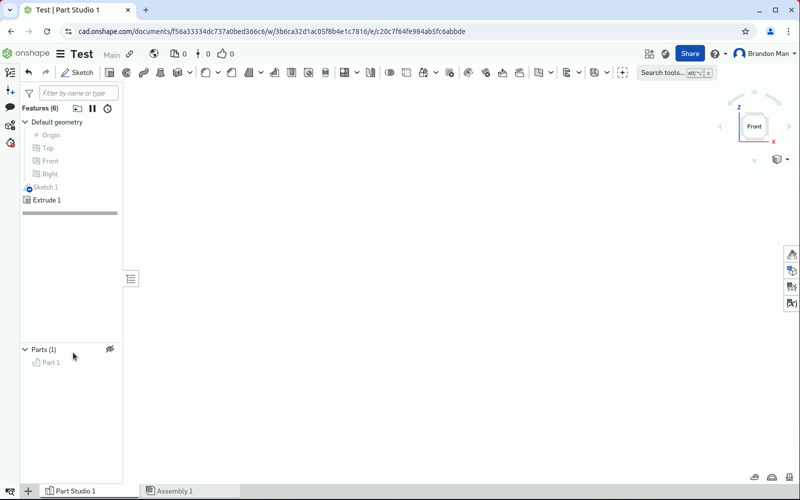
key_down(shift)
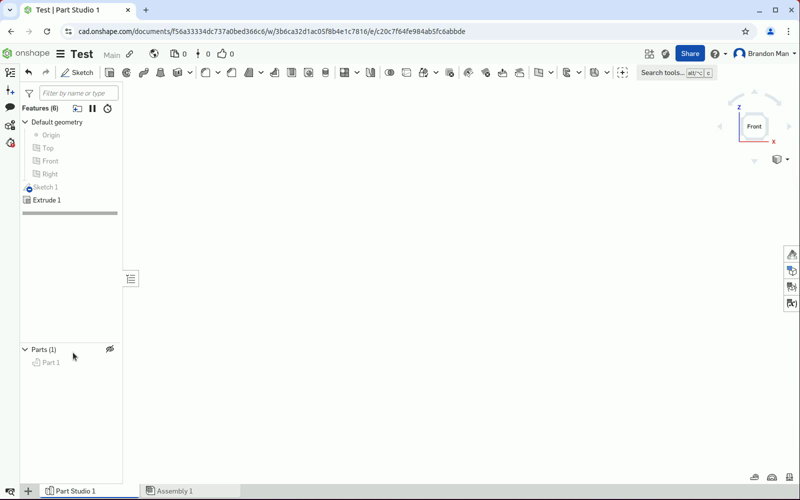
key(left)
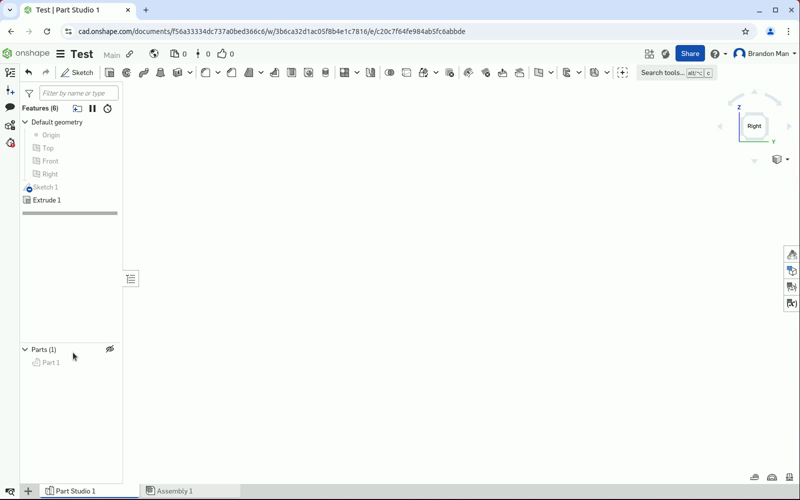
key_up(shift)
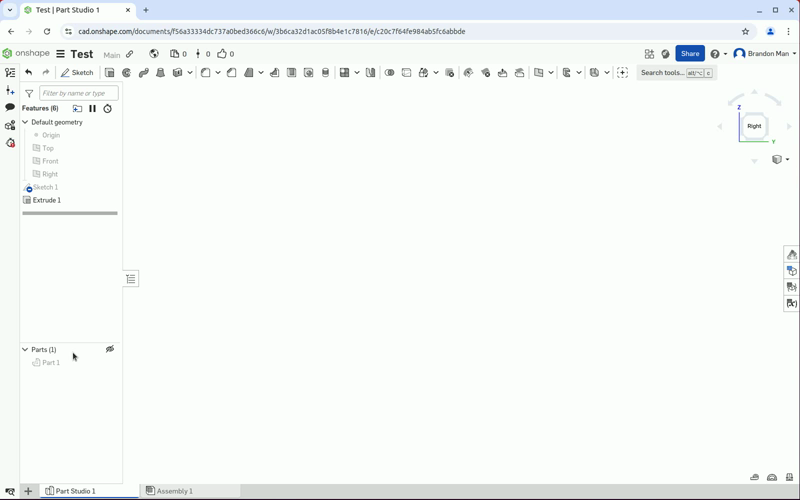
mouse_move(73, 352)
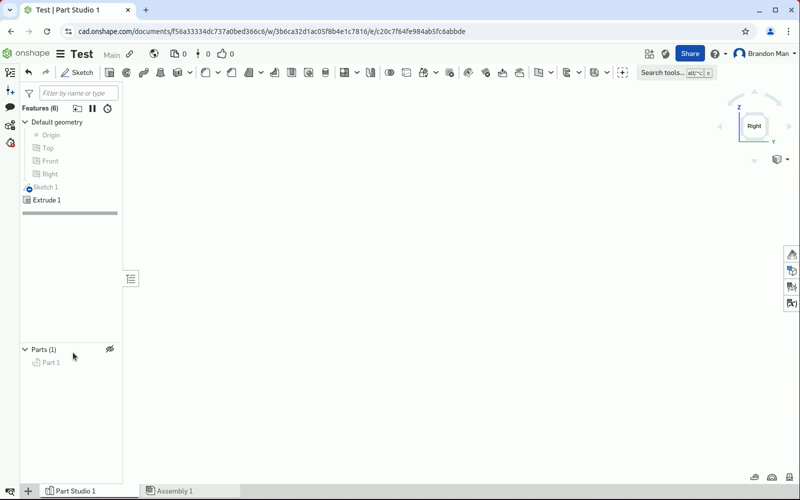
key(shift+y)
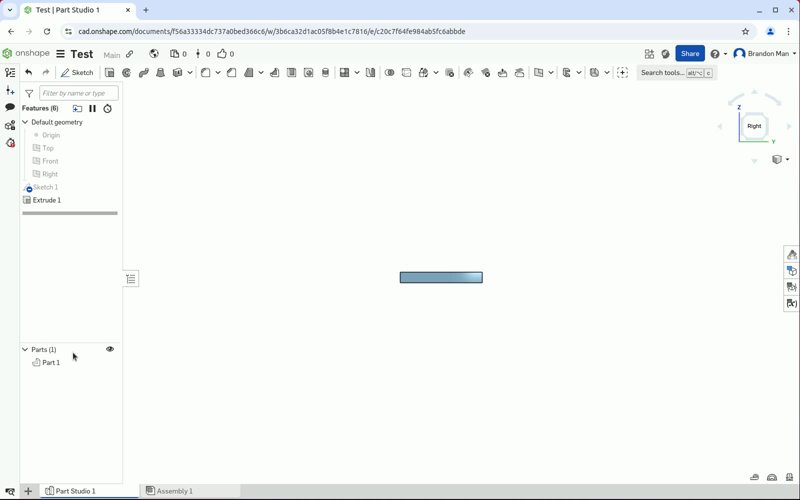
mouse_move(541, 75)
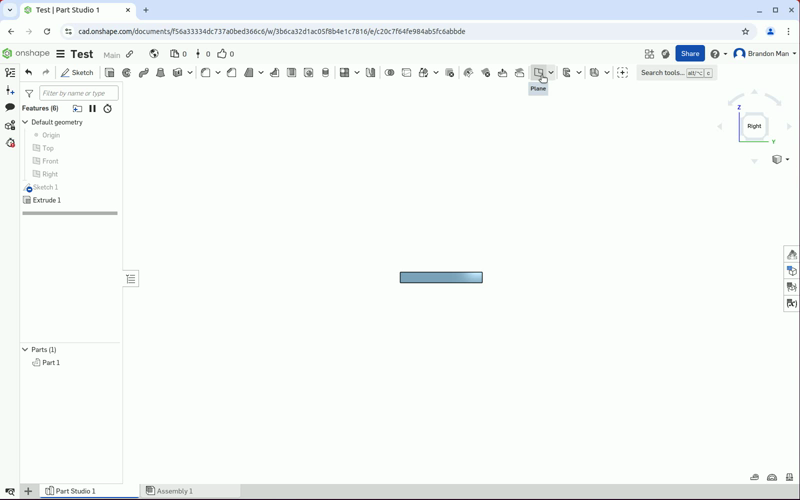
click(541, 75)
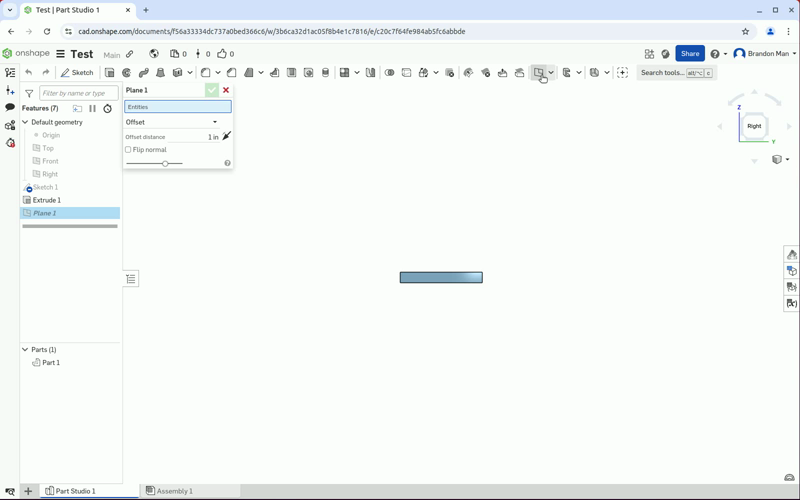
mouse_move(73, 176)
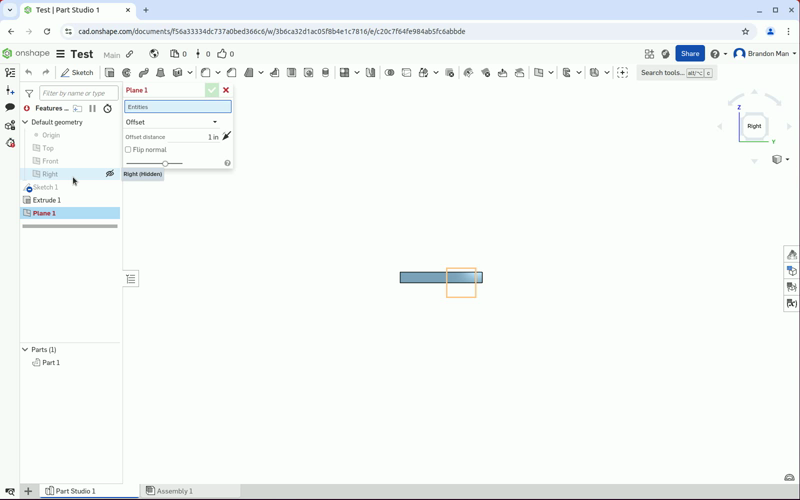
click(73, 176)
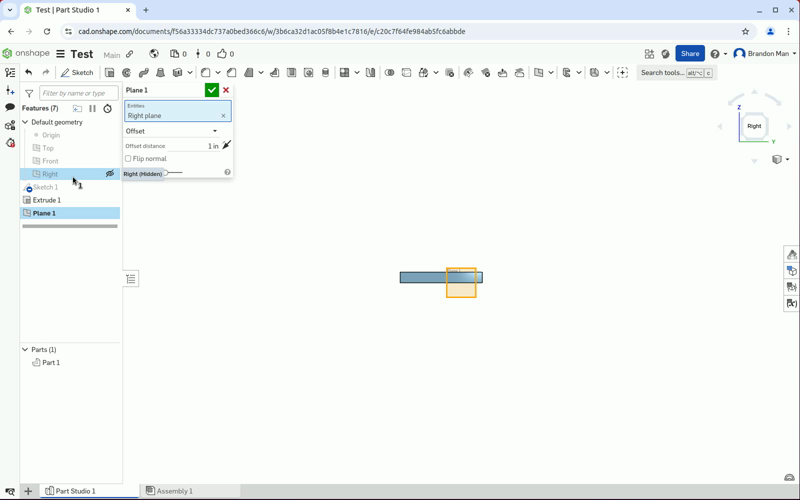
key(tab, 2)
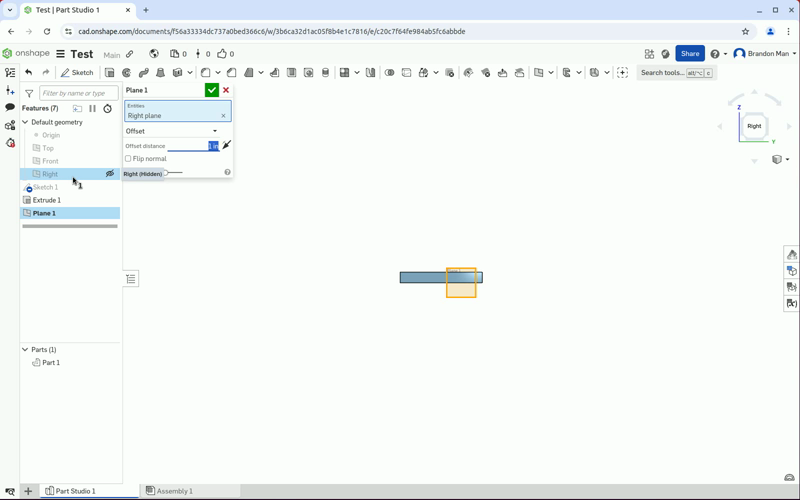
text(8.904)
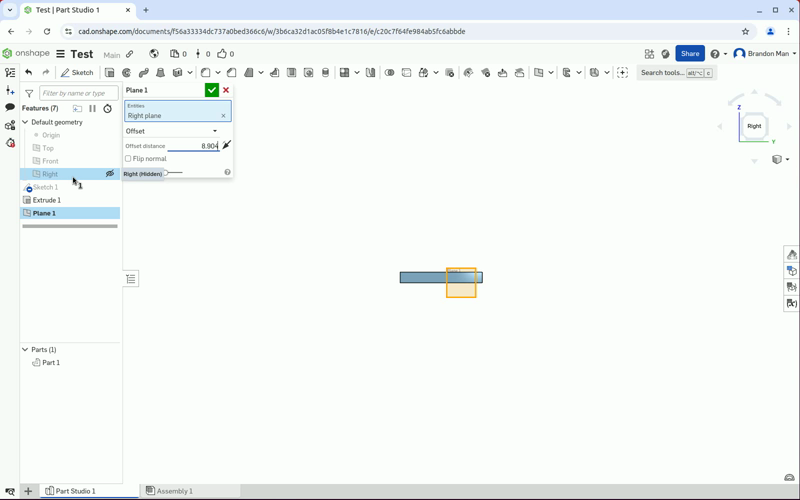
key(enter, 2)
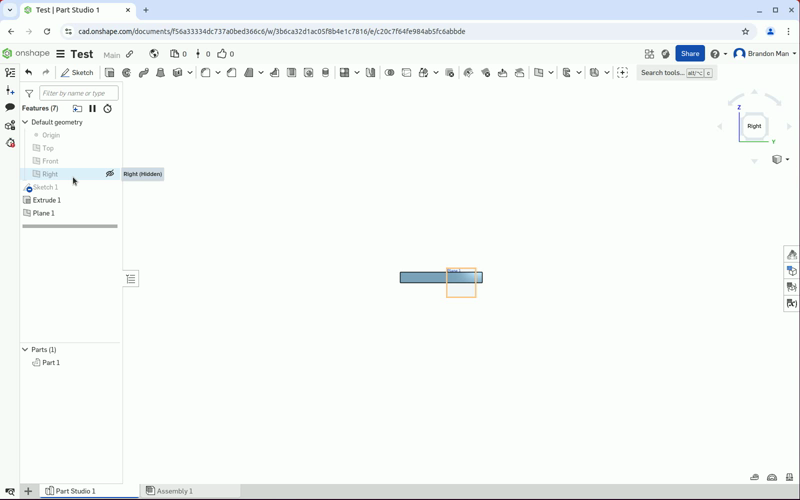
key(shift+s)
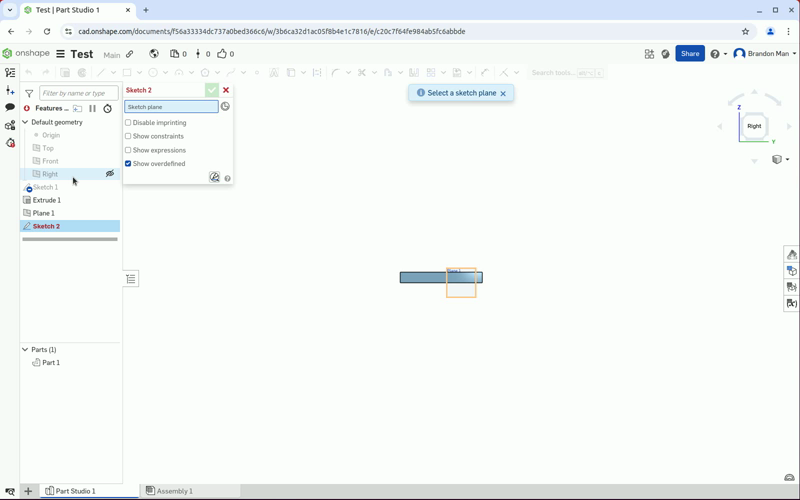
mouse_move(73, 215)
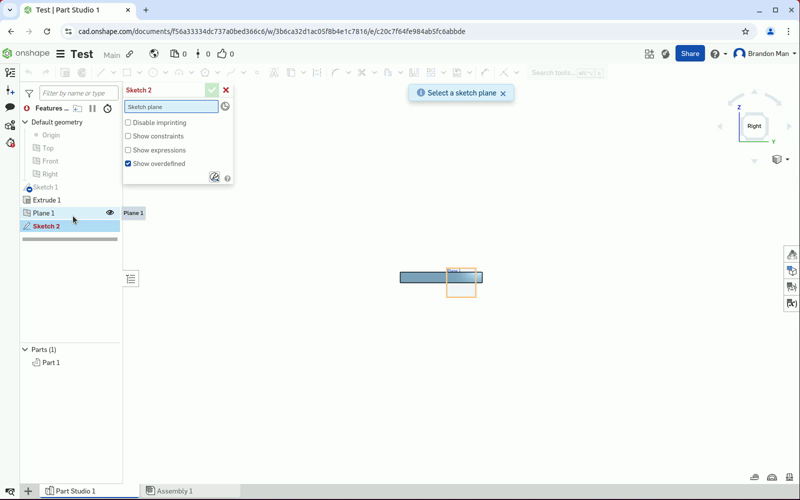
click(73, 215)
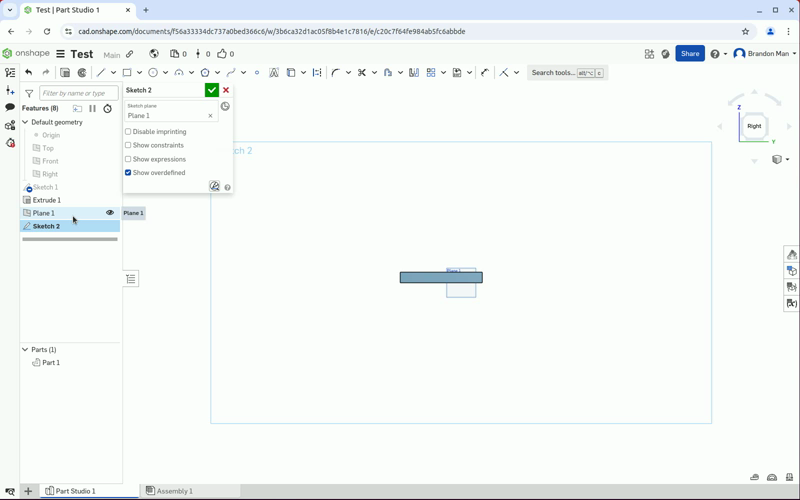
mouse_move(73, 352)
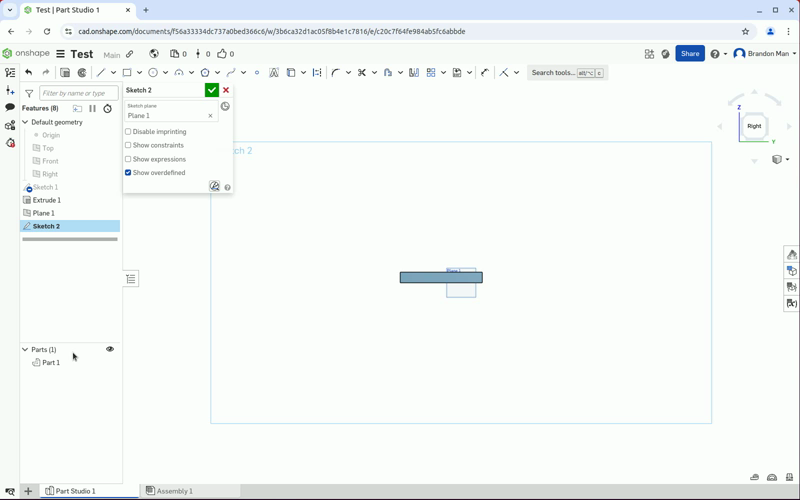
key(y)
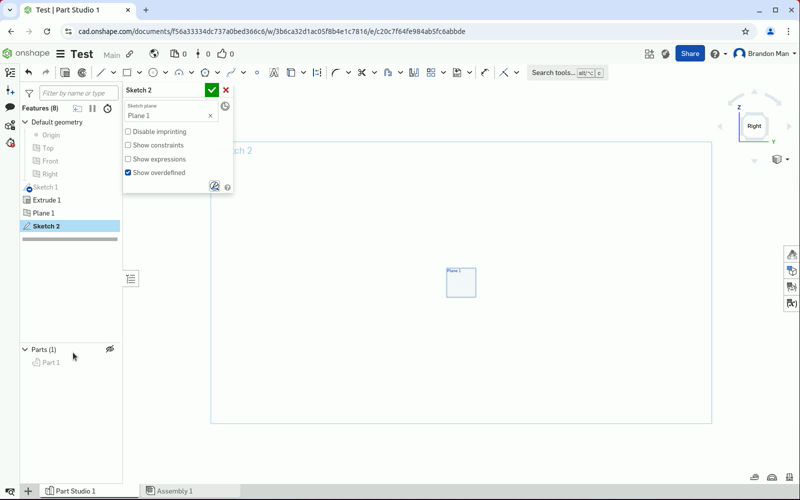
key(l)
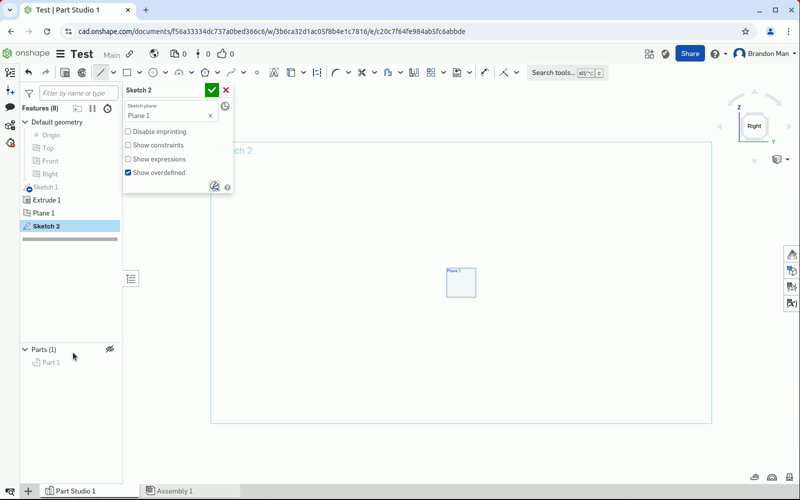
key_down(shift)
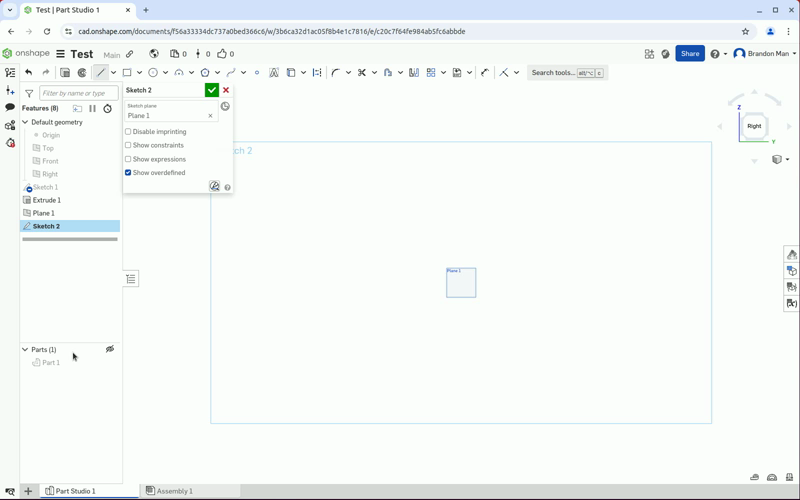
mouse_move(419, 282)
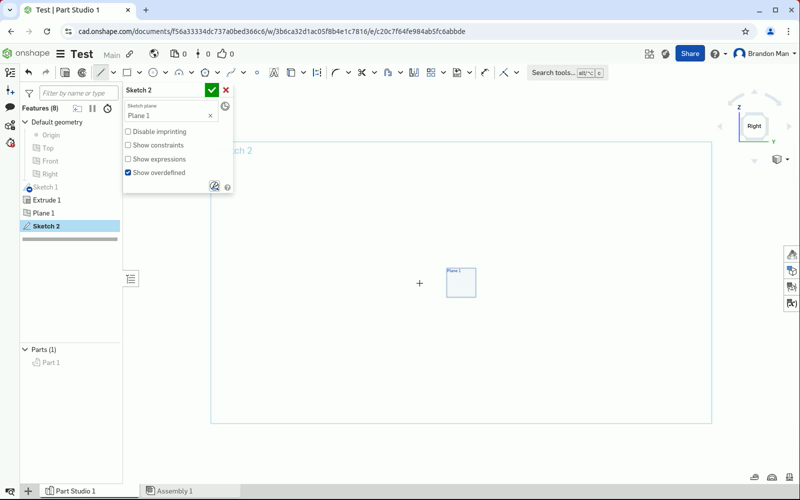
click(419, 282)
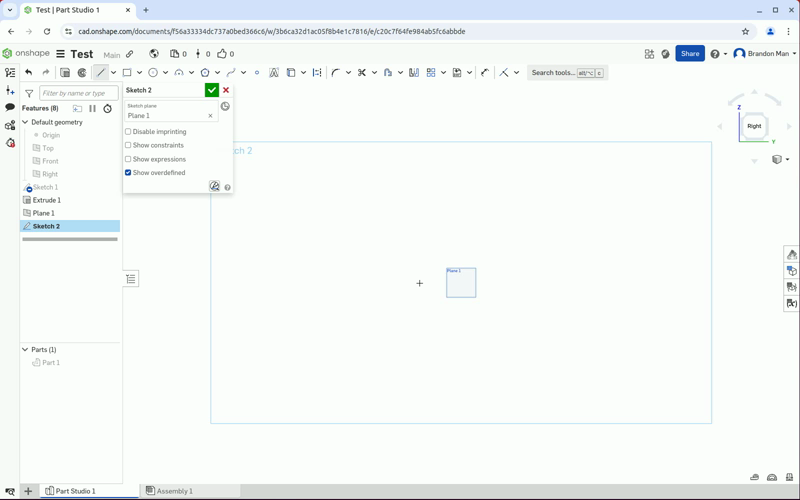
key_up(shift)
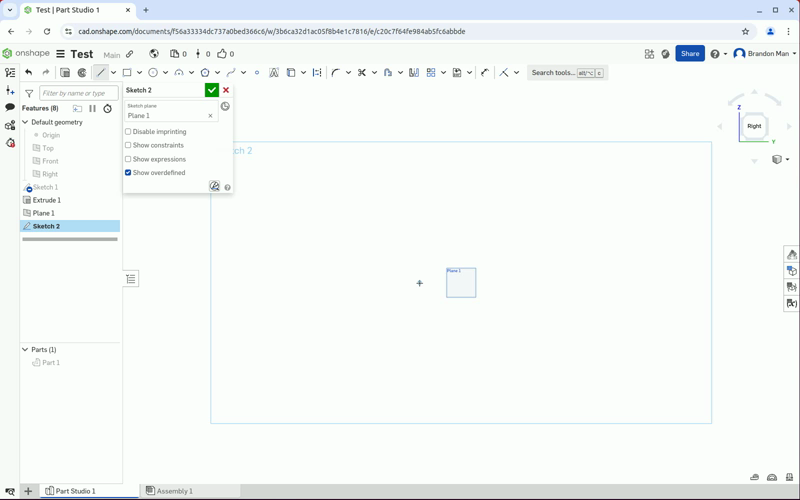
key_down(shift)
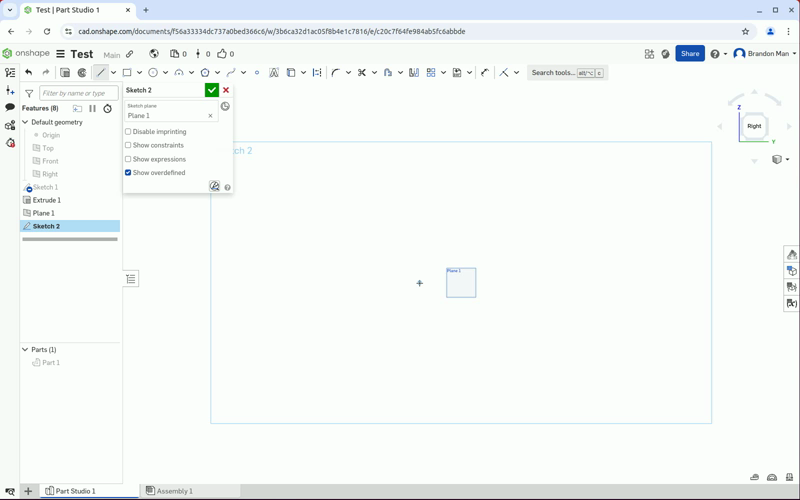
mouse_move(449, 282)
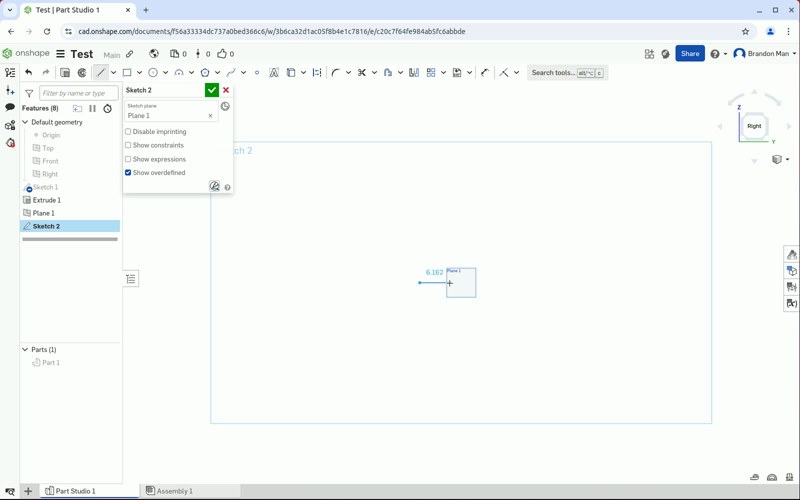
mouse_move(461, 282)
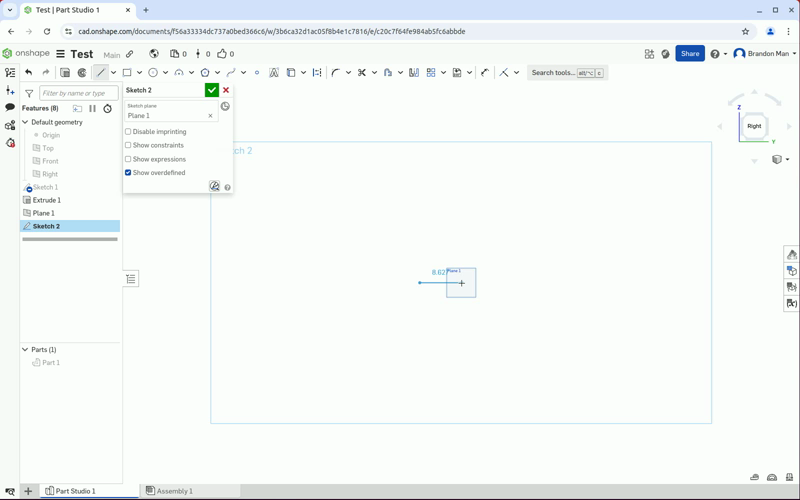
click(461, 282)
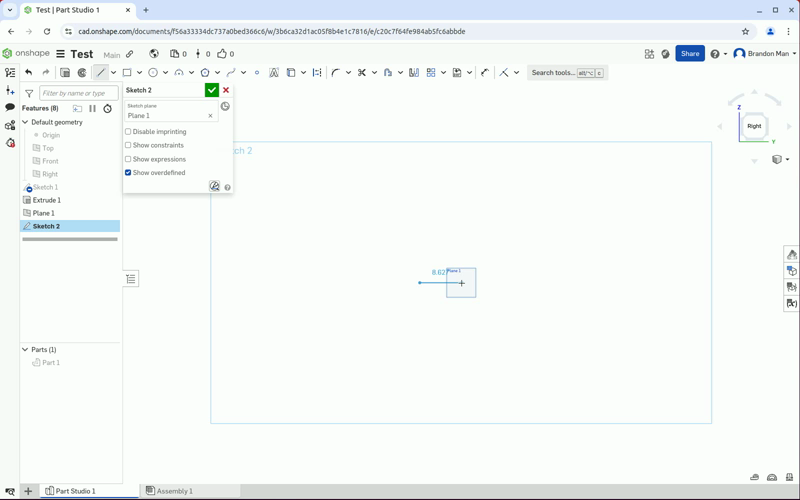
key_up(shift)
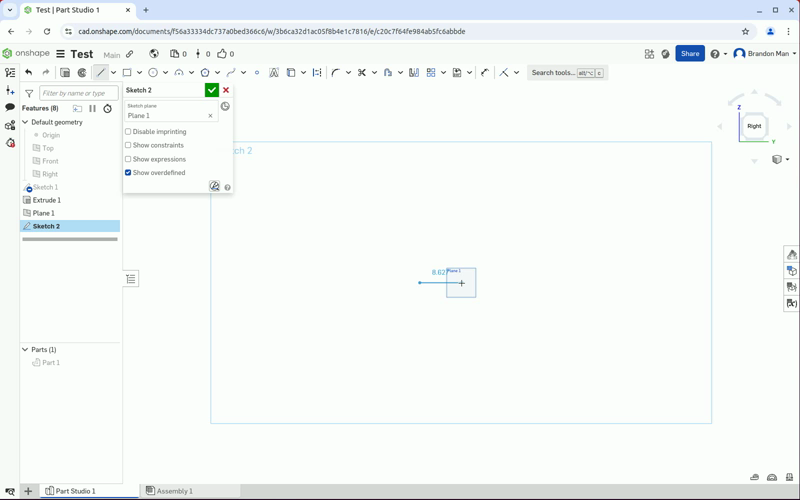
key_down(shift)
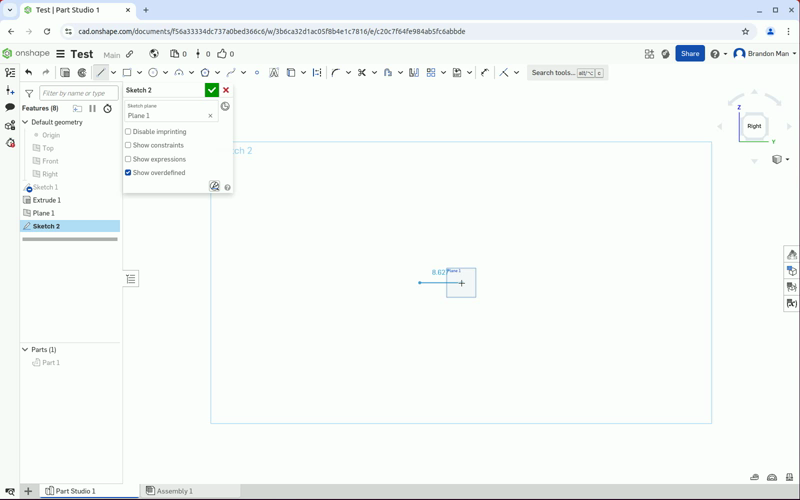
mouse_move(491, 282)
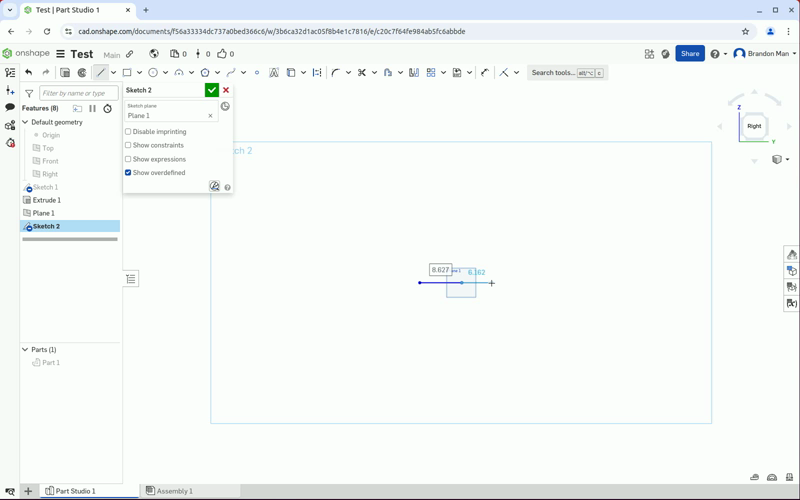
mouse_move(461, 272)
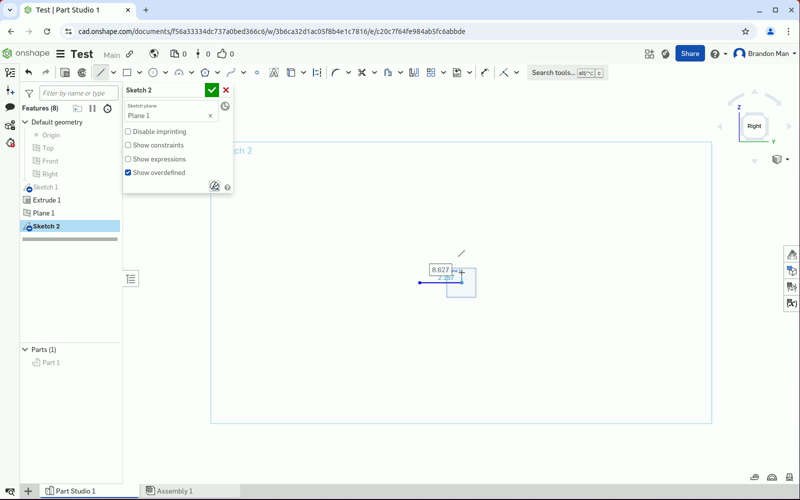
click(461, 272)
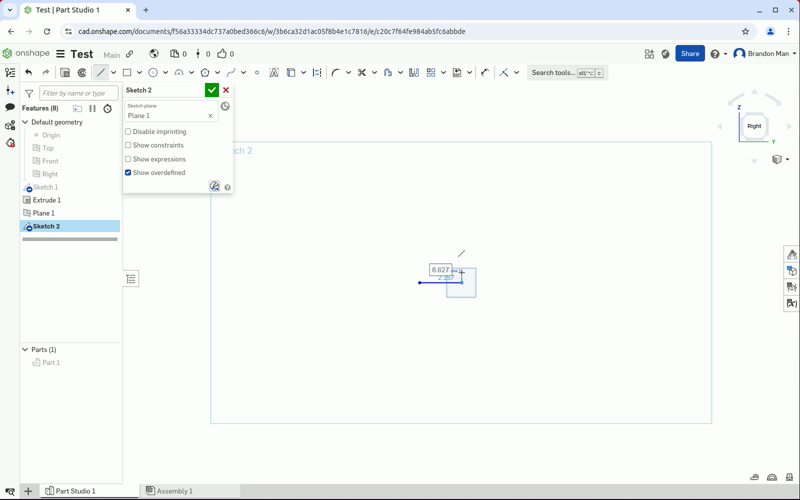
key_up(shift)
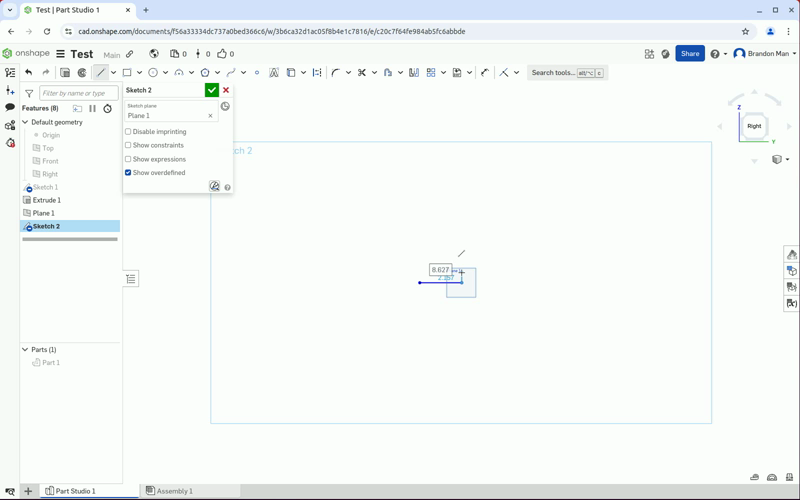
key_down(shift)
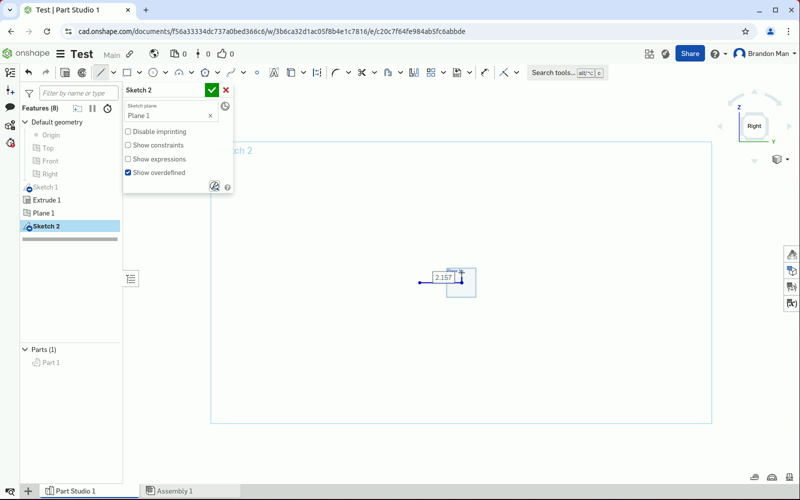
mouse_move(491, 272)
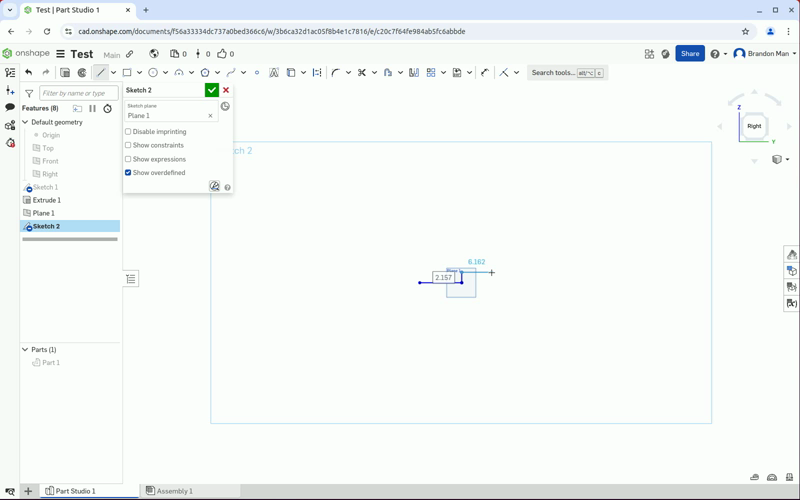
mouse_move(419, 272)
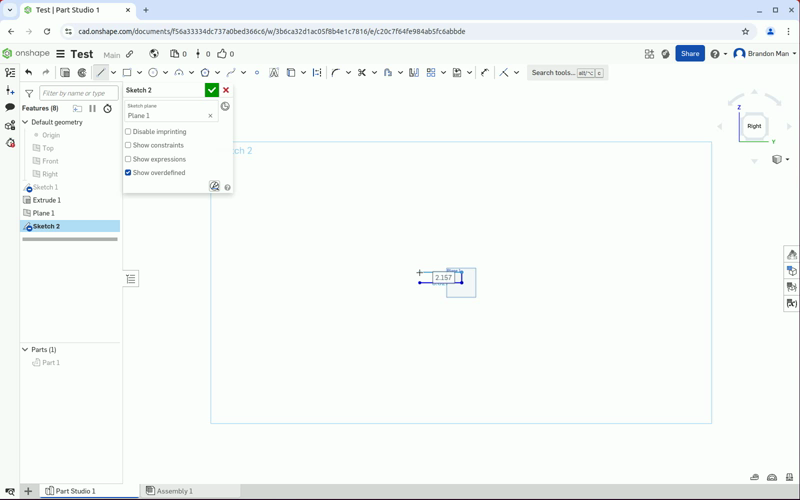
click(419, 272)
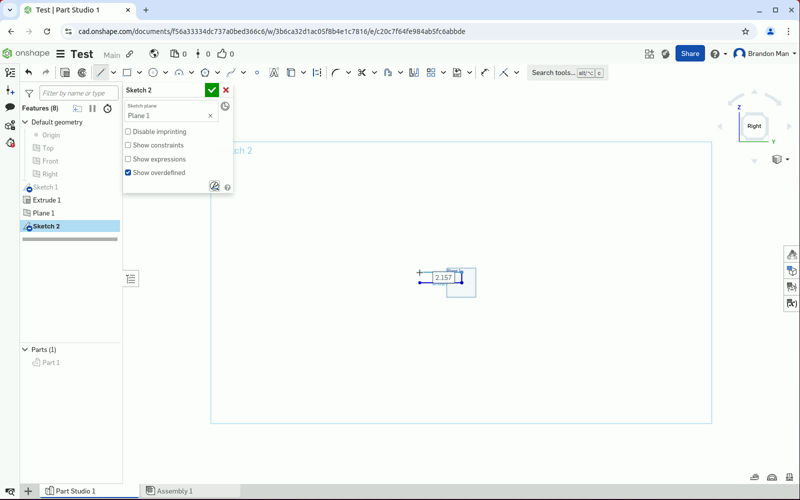
key_up(shift)
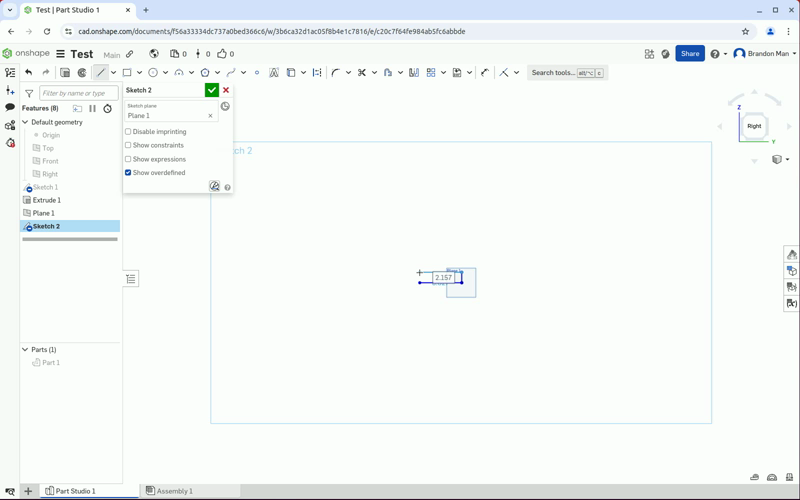
mouse_move(449, 272)
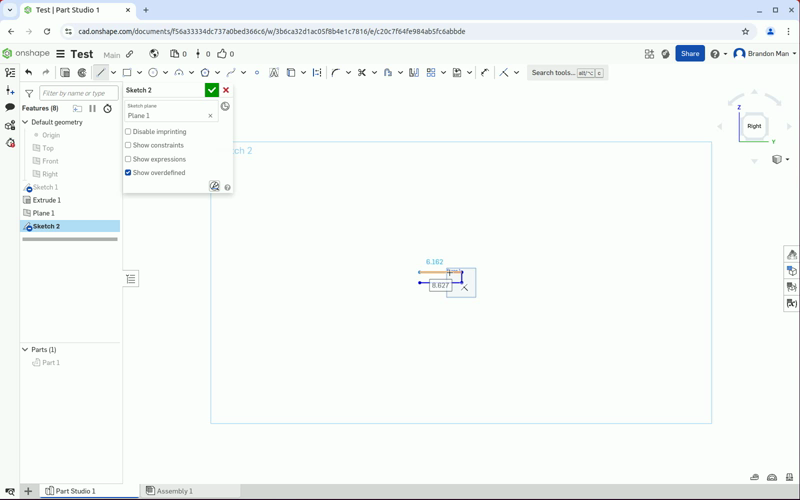
key_down(shift)
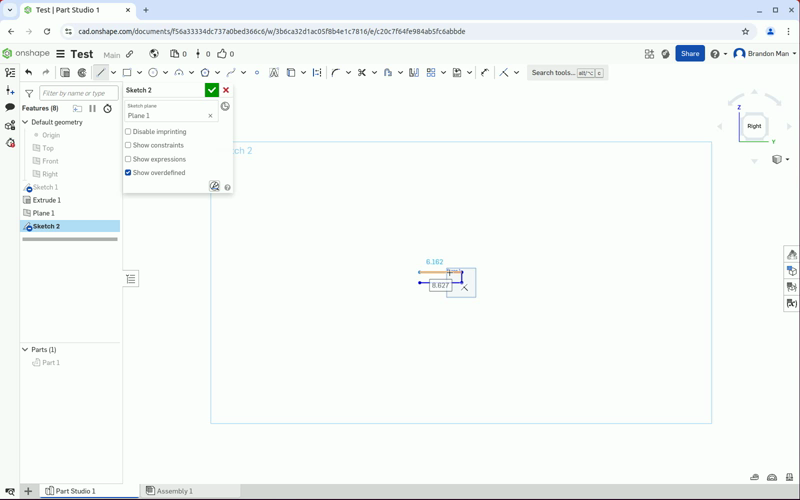
mouse_move(419, 282)
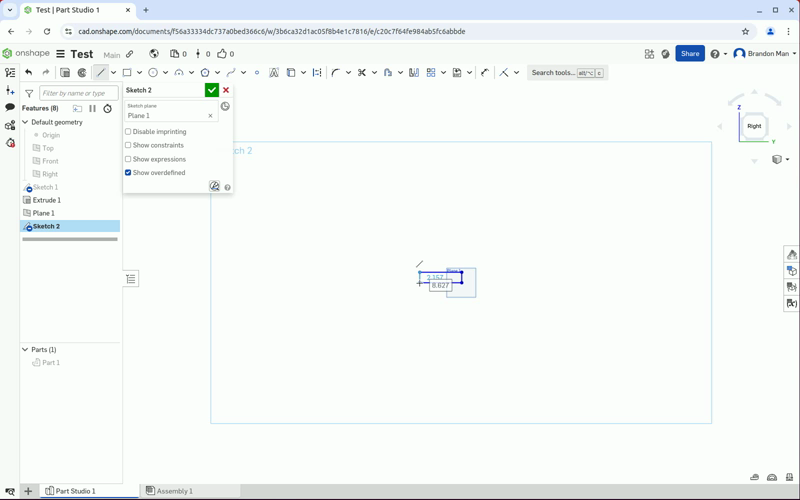
key_up(shift)
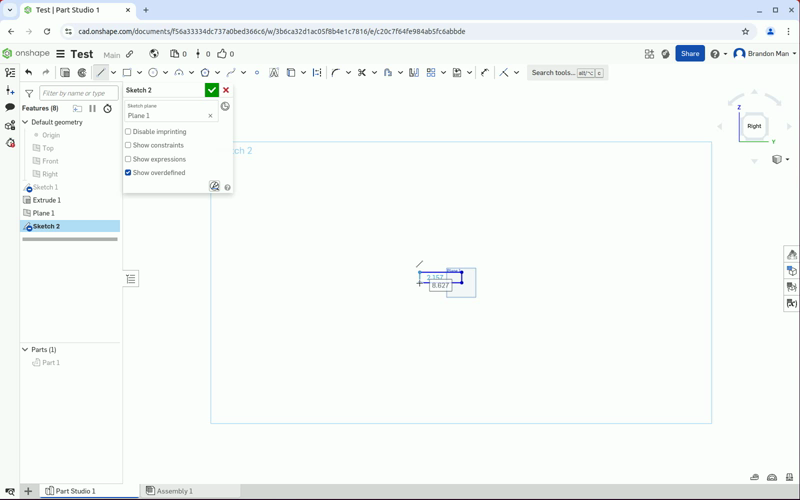
click(419, 282)
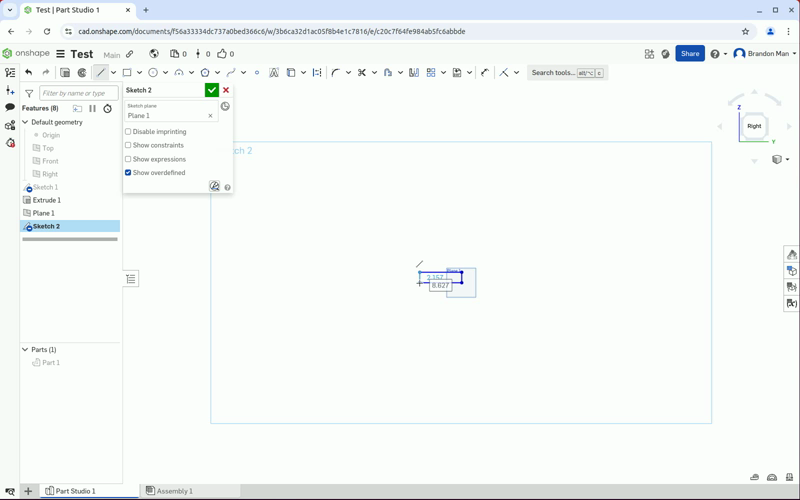
key(esc)
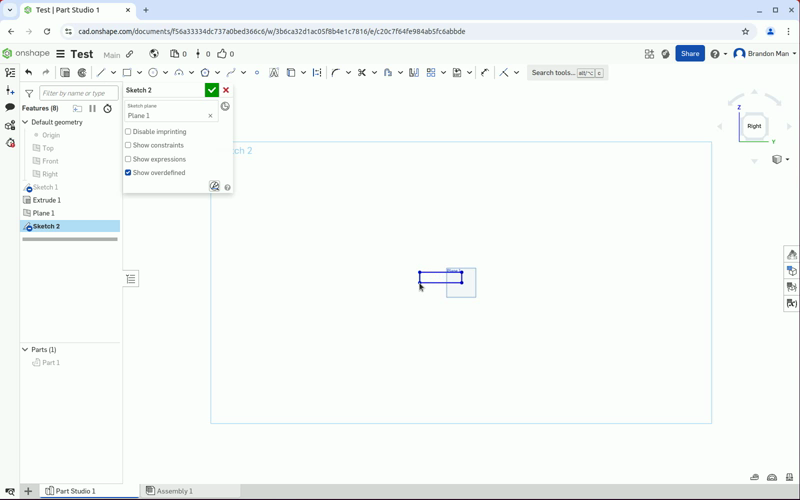
mouse_move(448, 281)
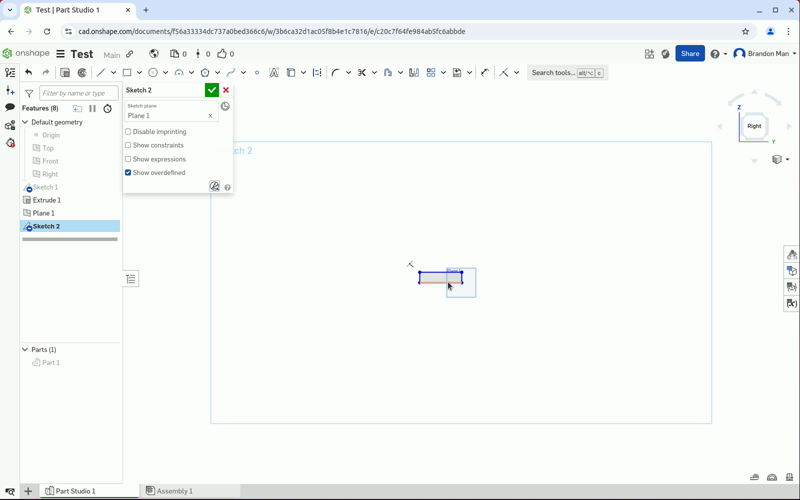
scroll(6)
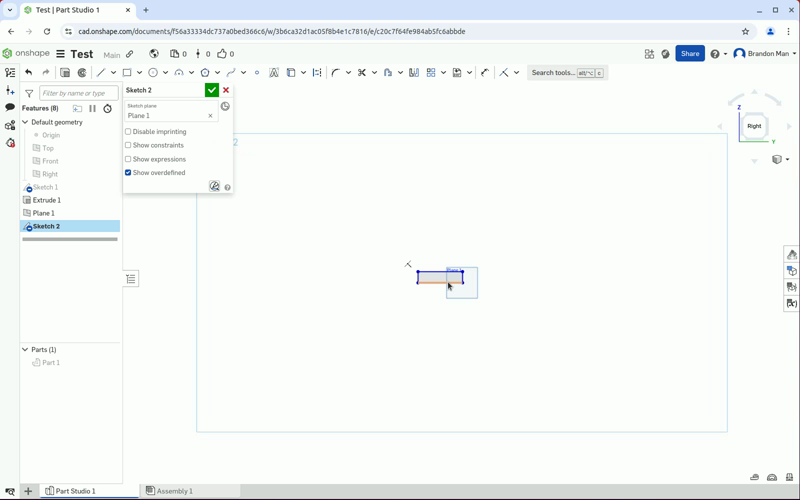
scroll(6)
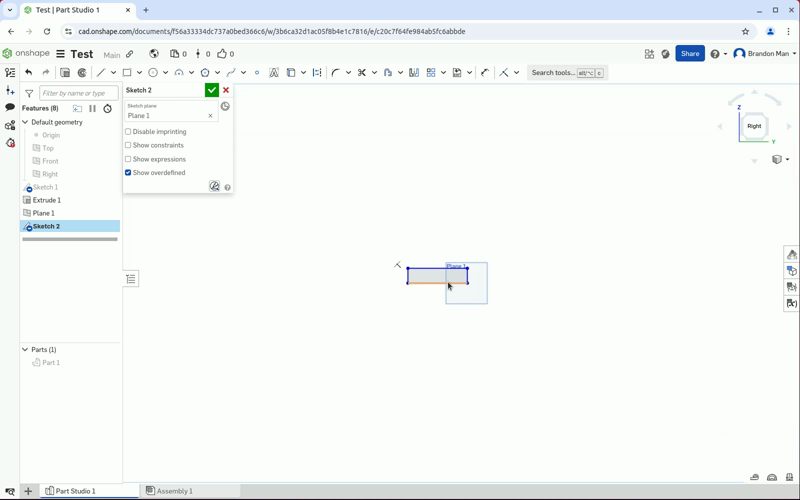
scroll(6)
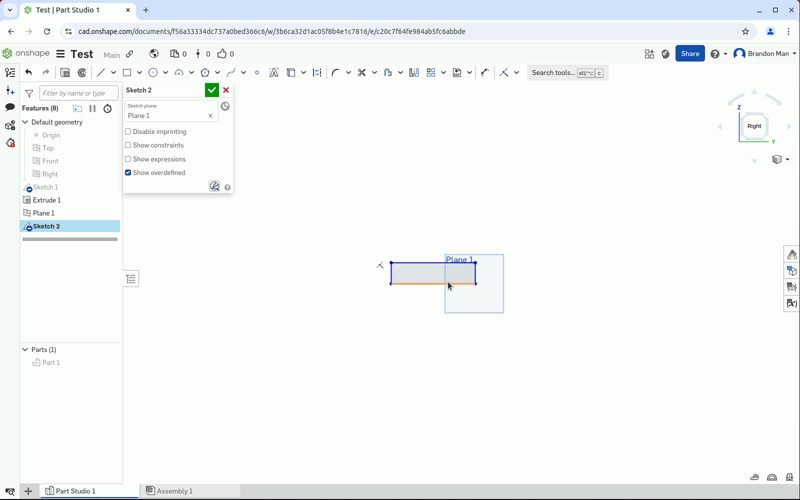
scroll(6)
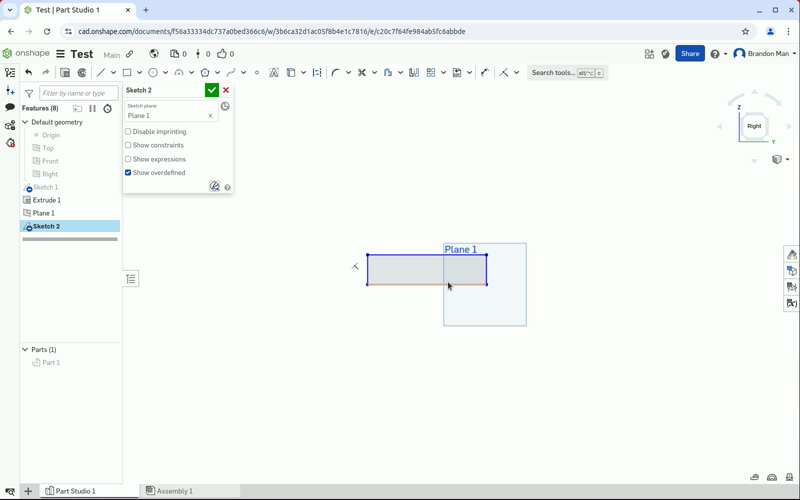
scroll(6)
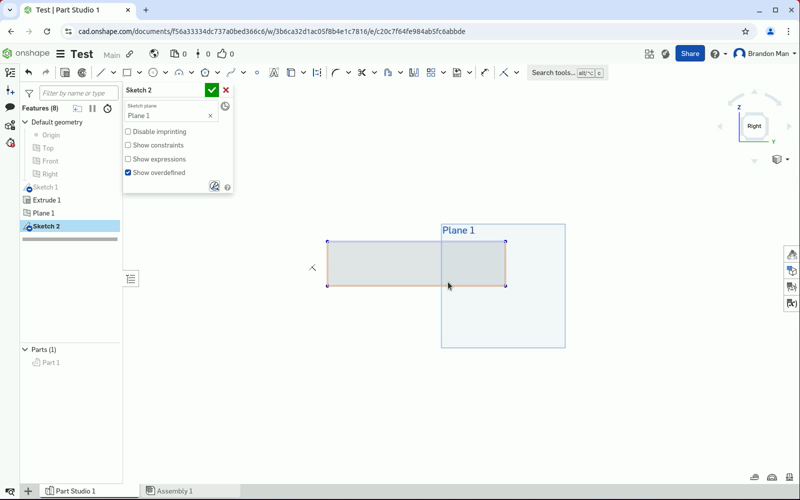
scroll(6)
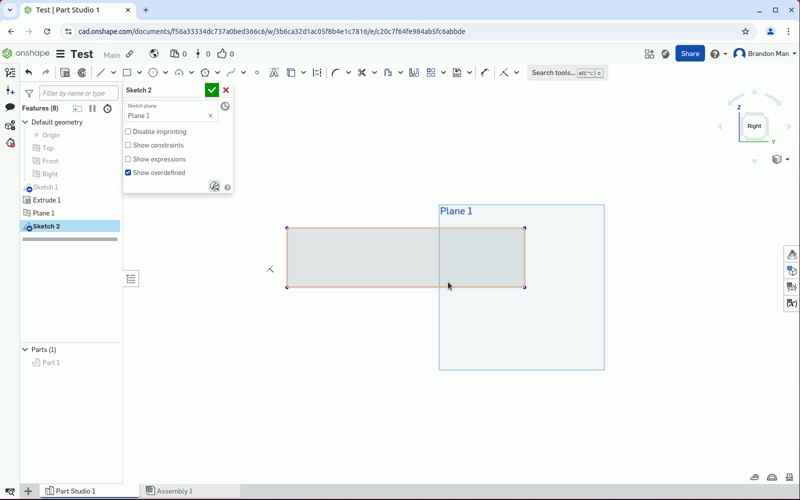
scroll(6)
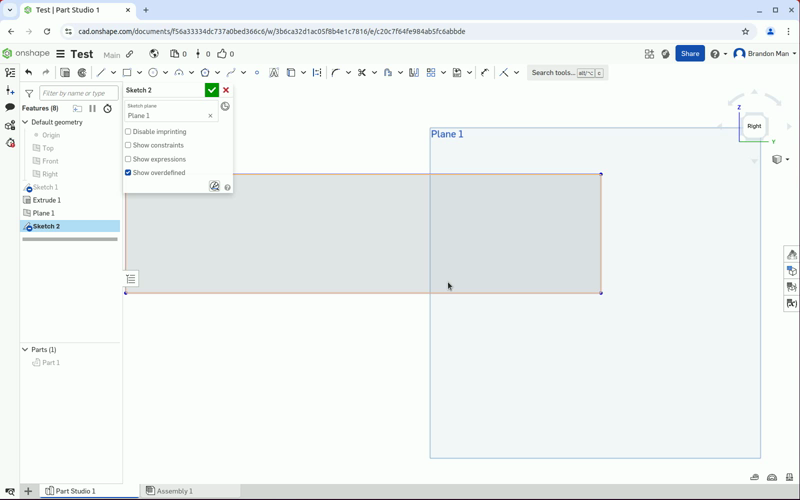
click(448, 281)
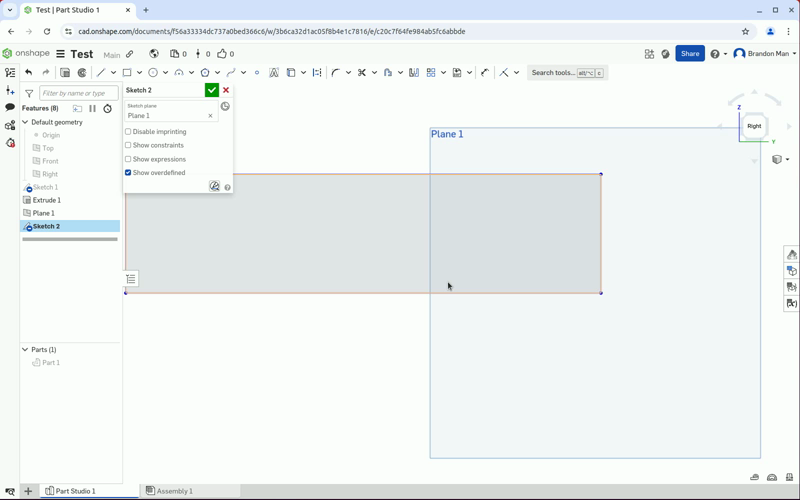
scroll(-6)
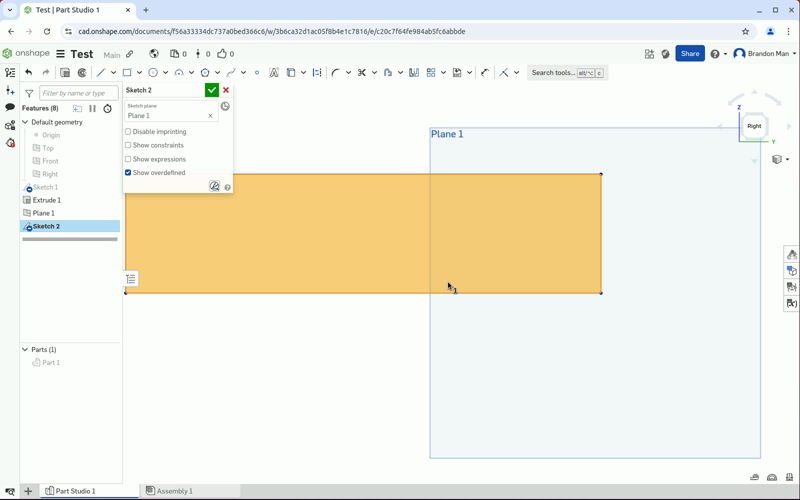
scroll(-6)
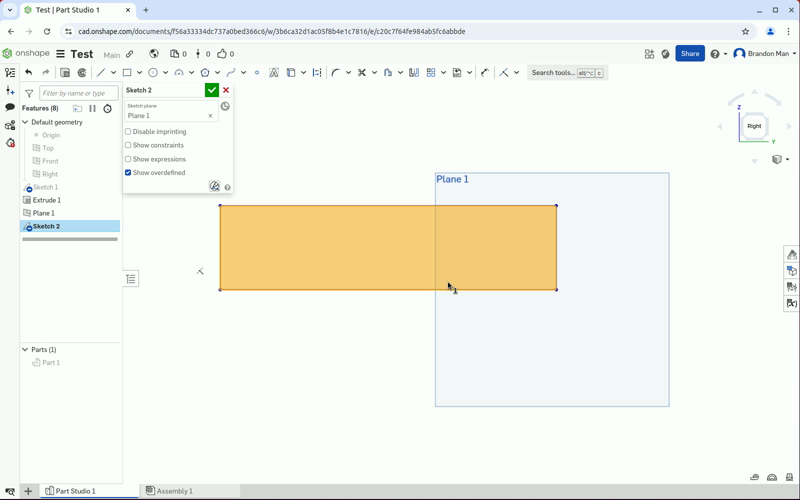
scroll(-6)
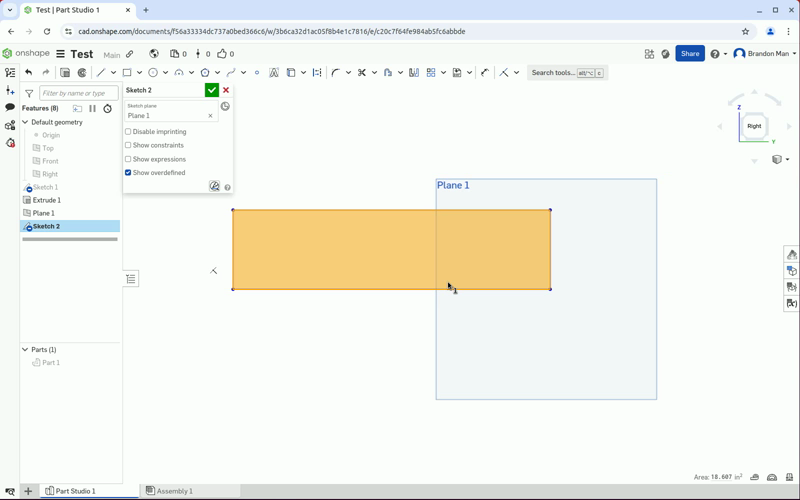
scroll(-6)
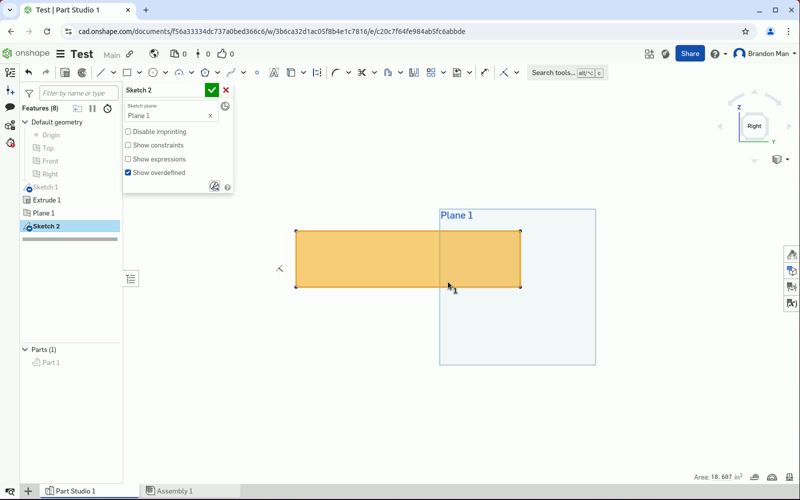
scroll(-6)
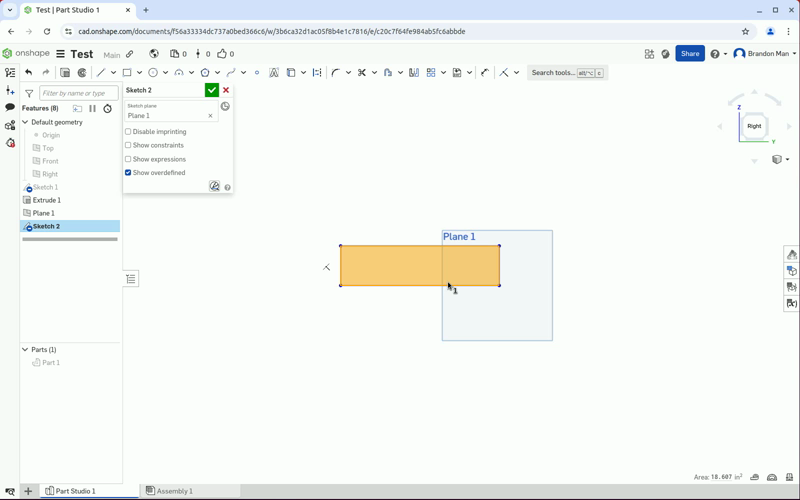
scroll(-6)
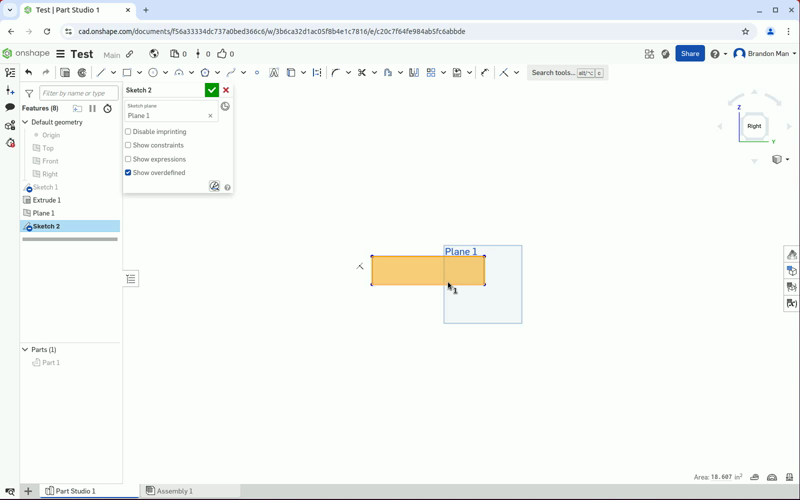
scroll(-6)
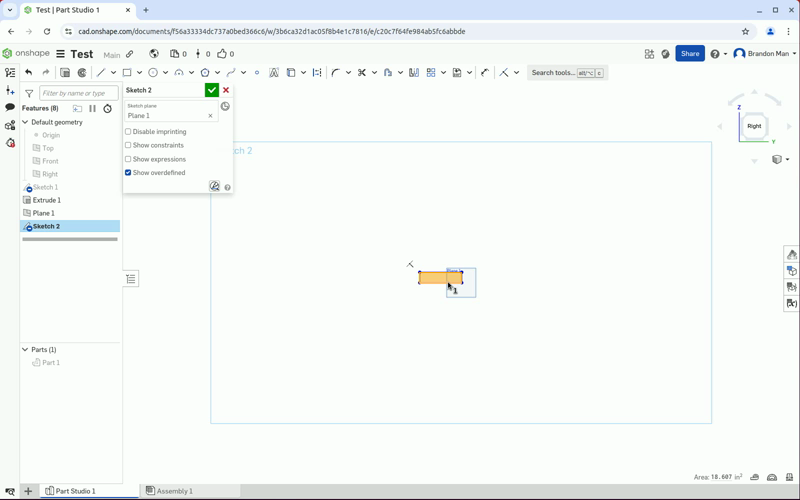
mouse_move(73, 352)
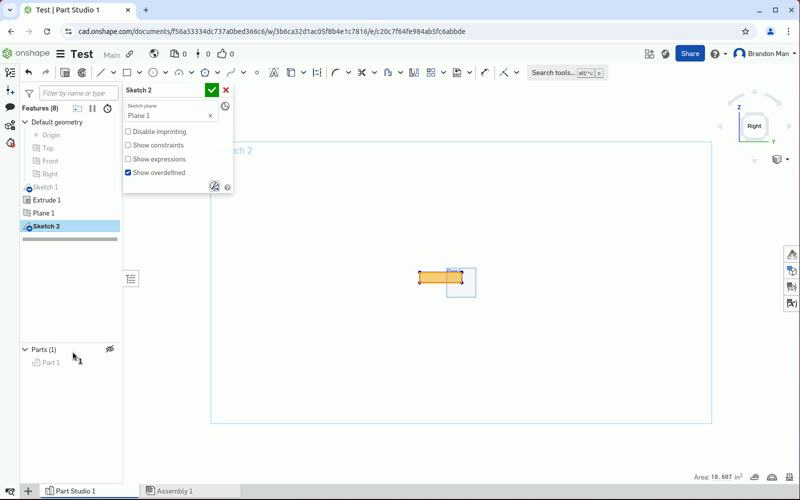
key(shift+y)
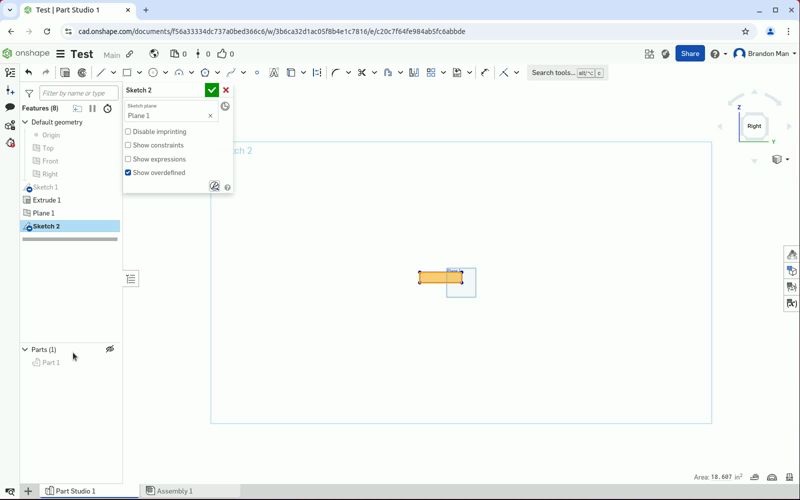
key(shift+e)
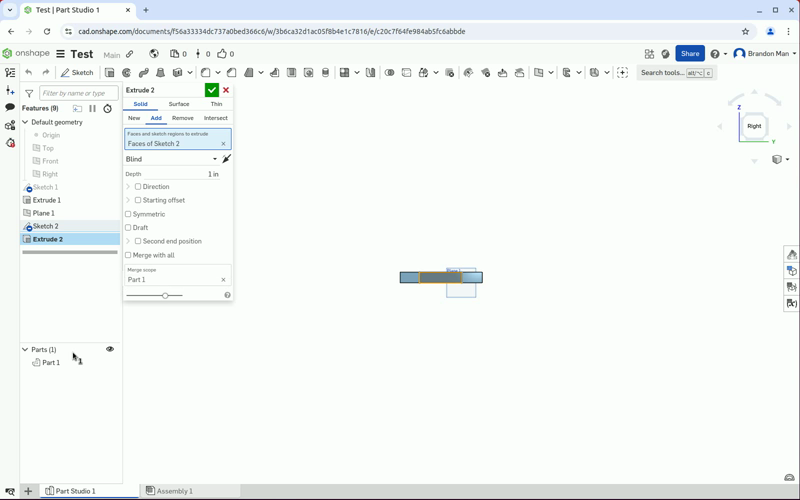
mouse_move(143, 106)
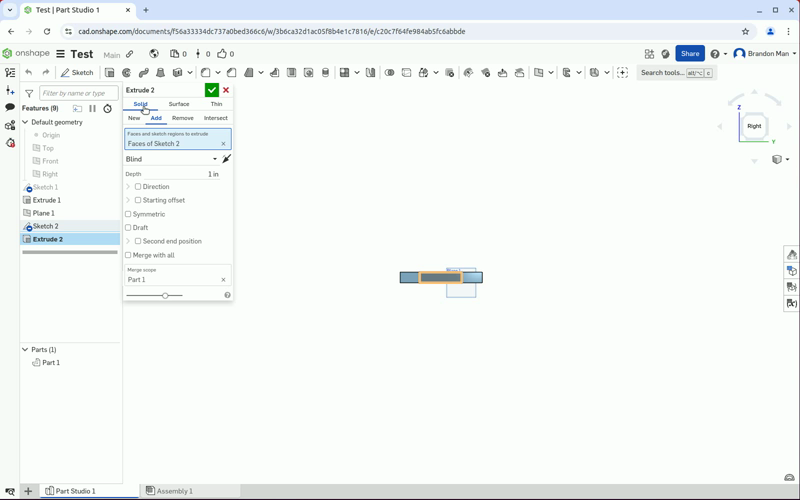
click(143, 106)
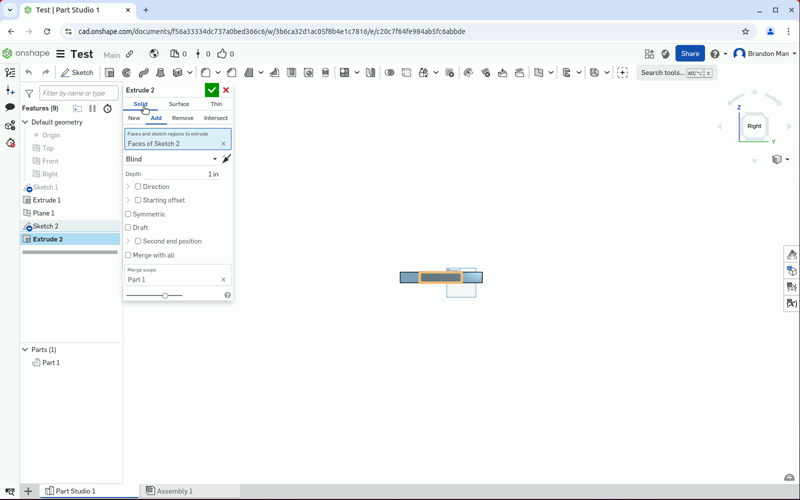
mouse_move(137, 120)
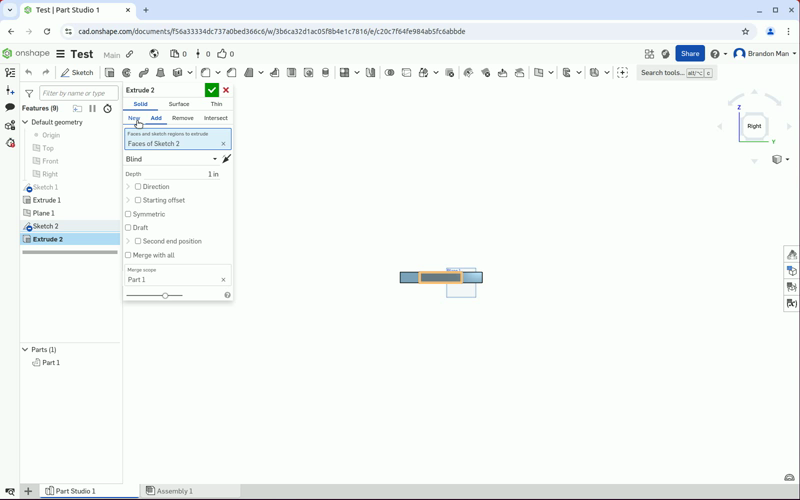
click(137, 120)
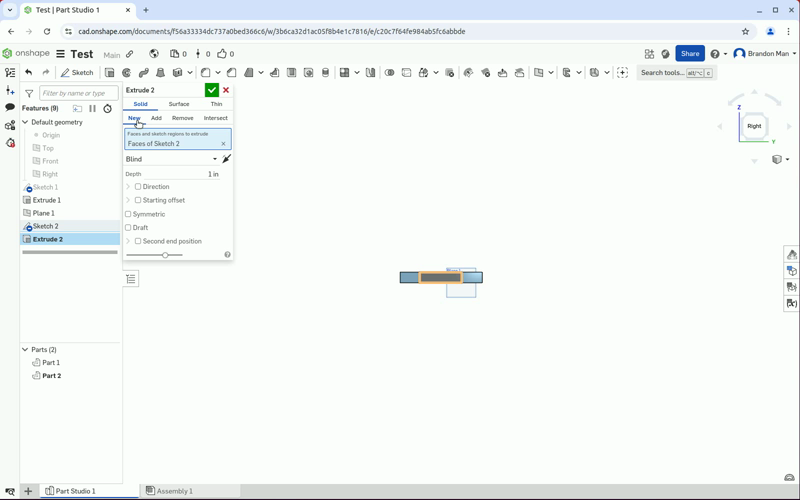
key(tab, 4)
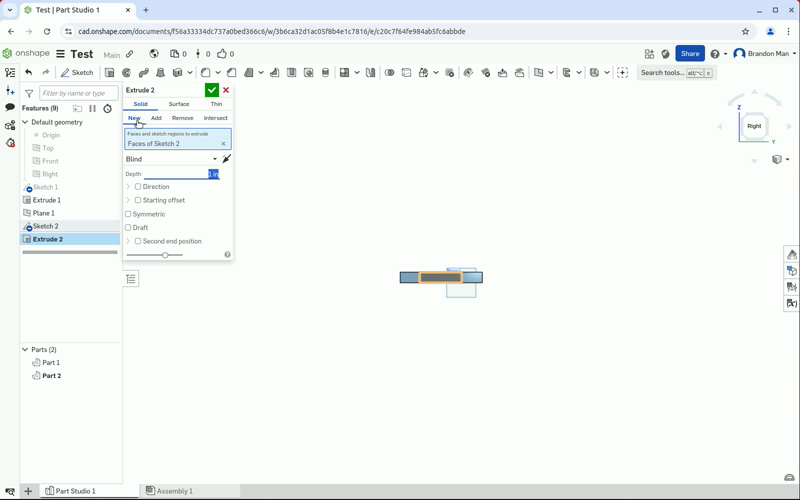
text(4.092)
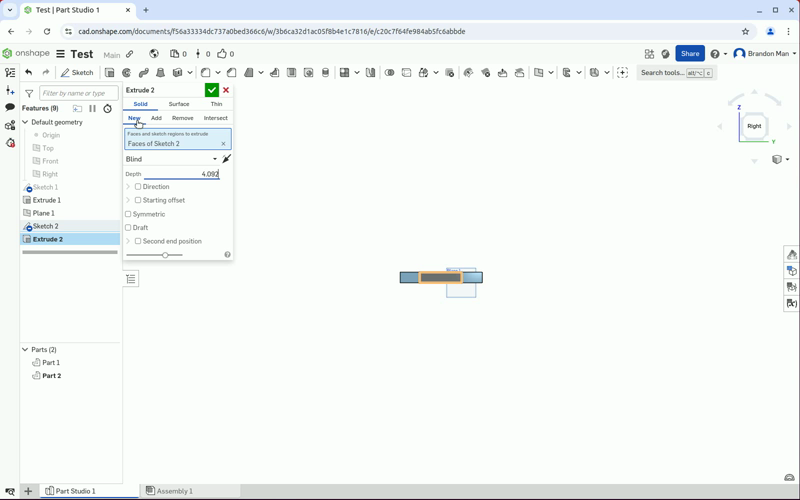
key(enter)
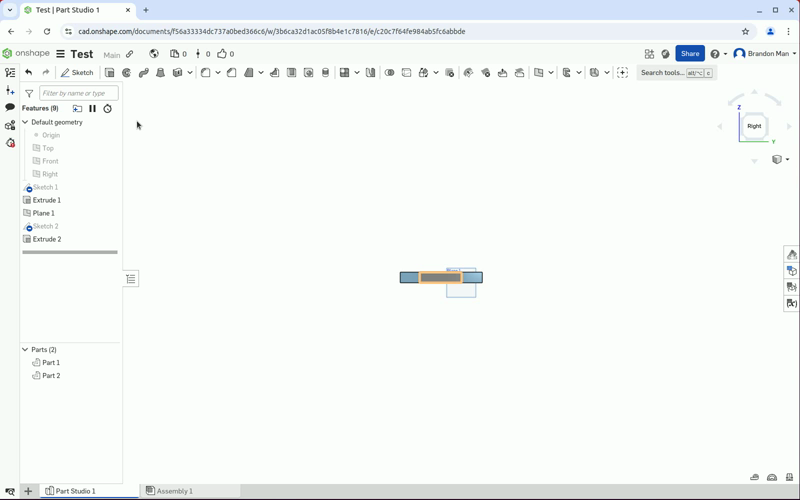
key(shift+h)
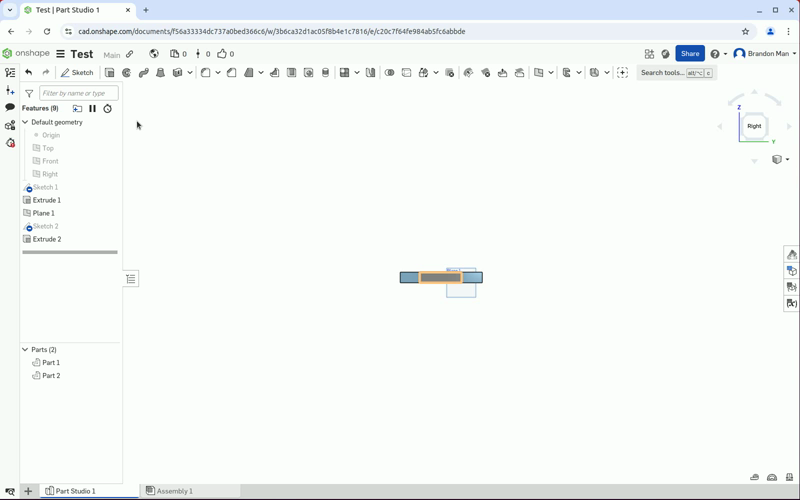
key(shift+h)
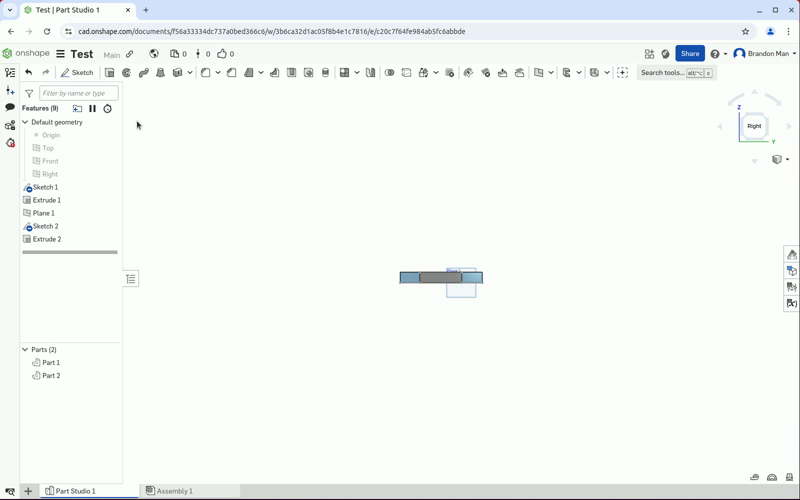
key(shift+7)
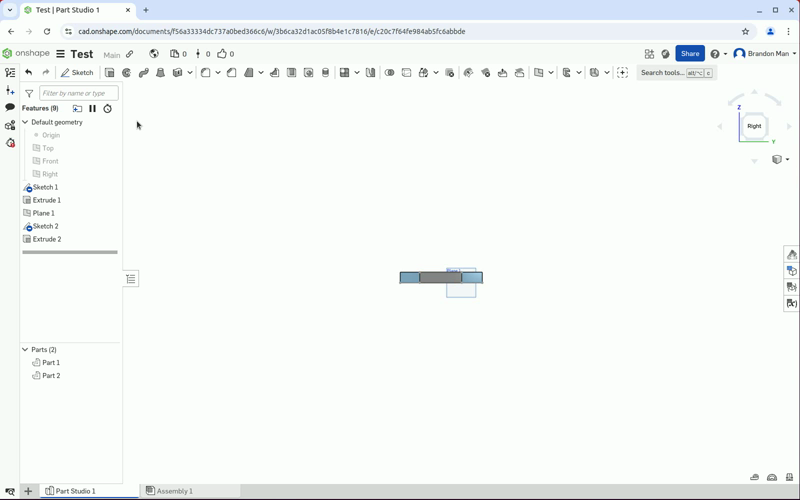
key(right, 2)
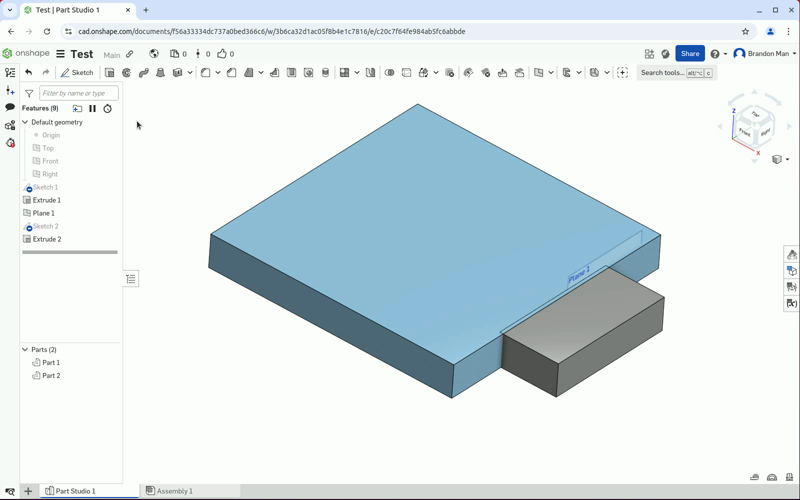
key(down, 2)
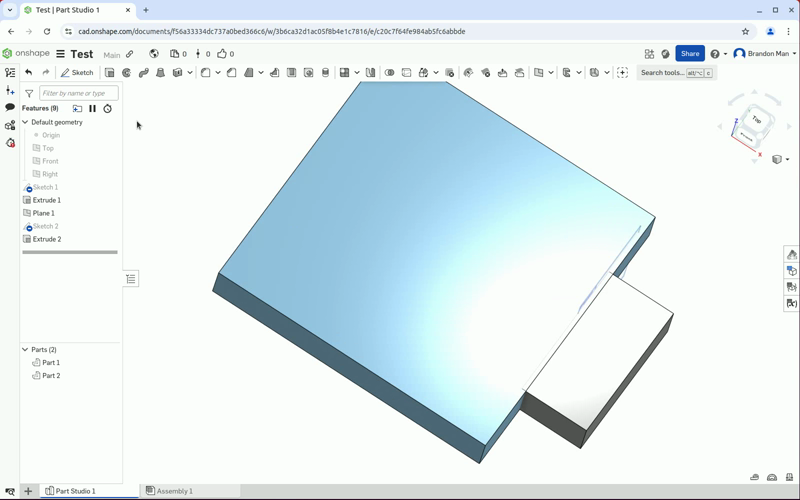
key(up, 2)
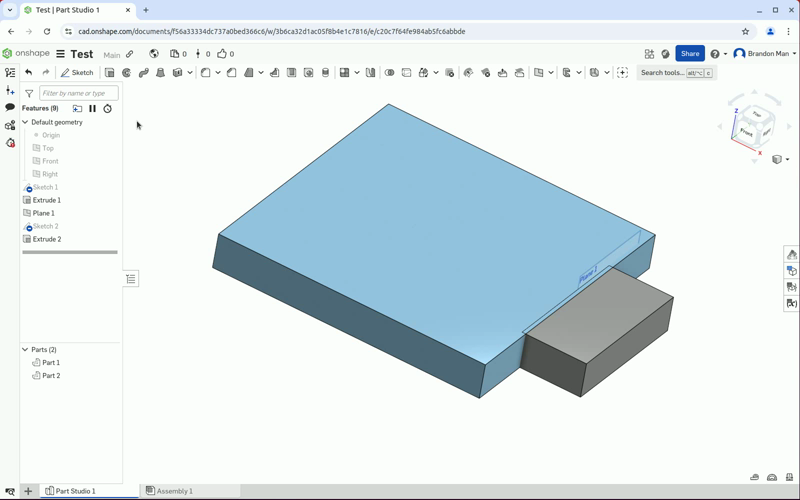
key(left, 2)
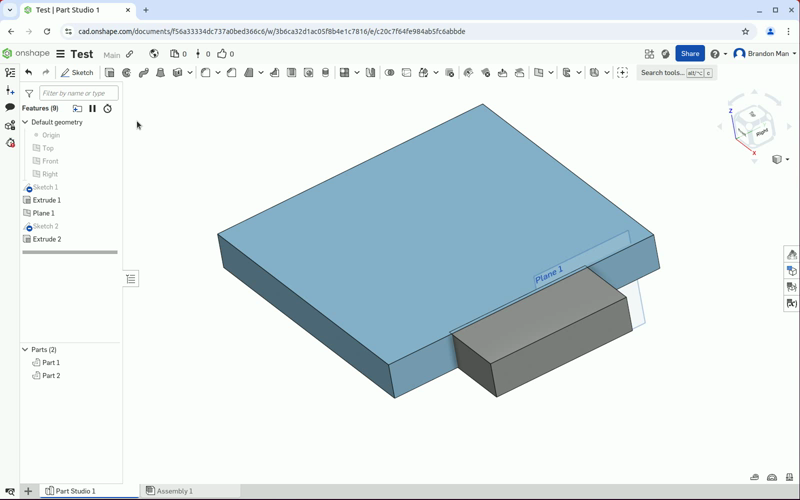
mouse_move(73, 189)
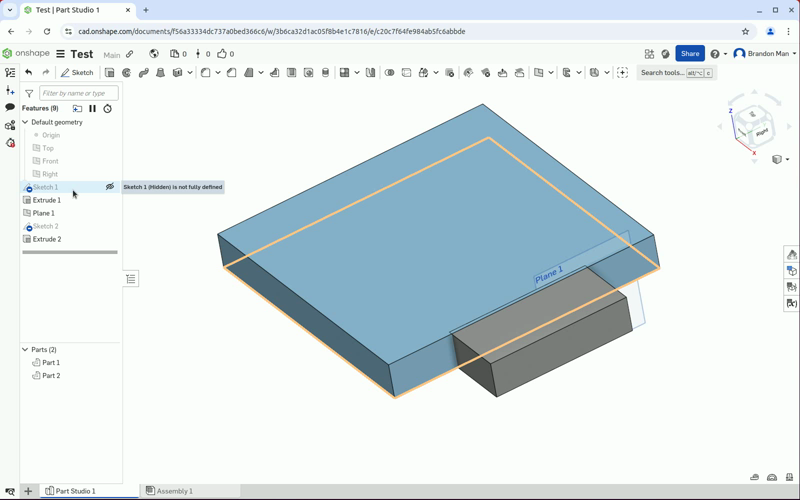
click(73, 189)